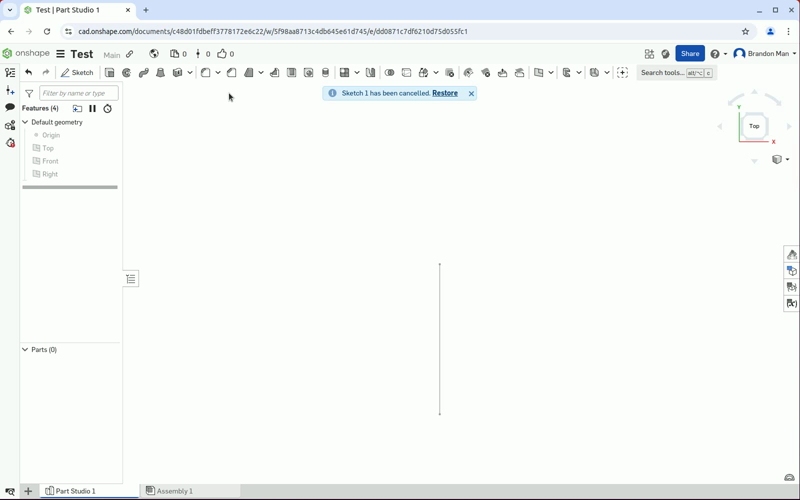
key(shift+h)
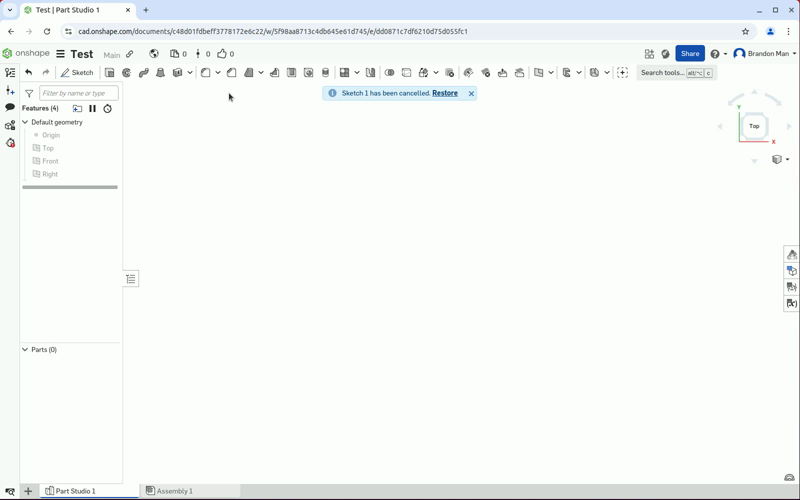
key(shift+s)
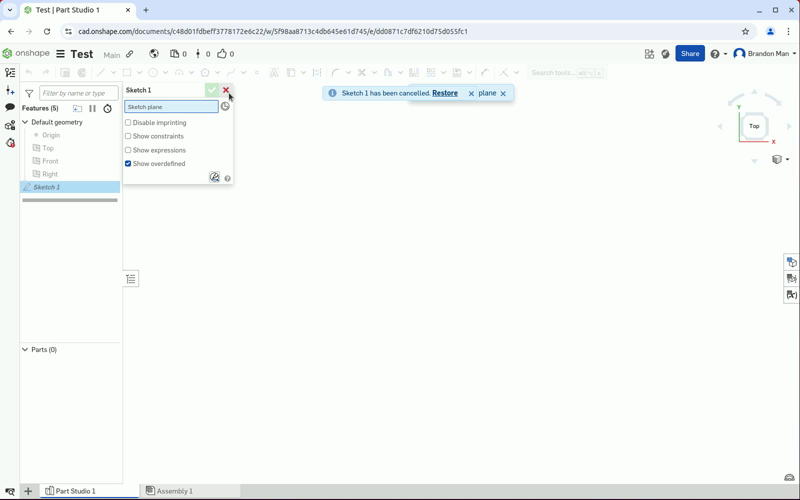
mouse_move(73, 150)
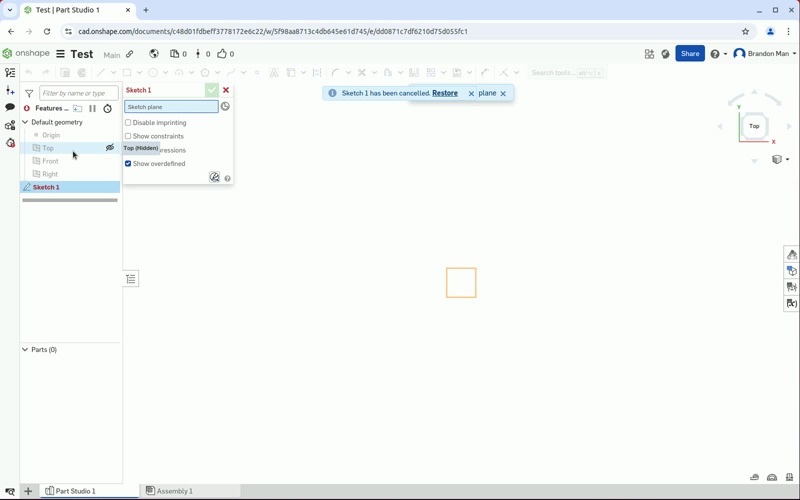
click(73, 150)
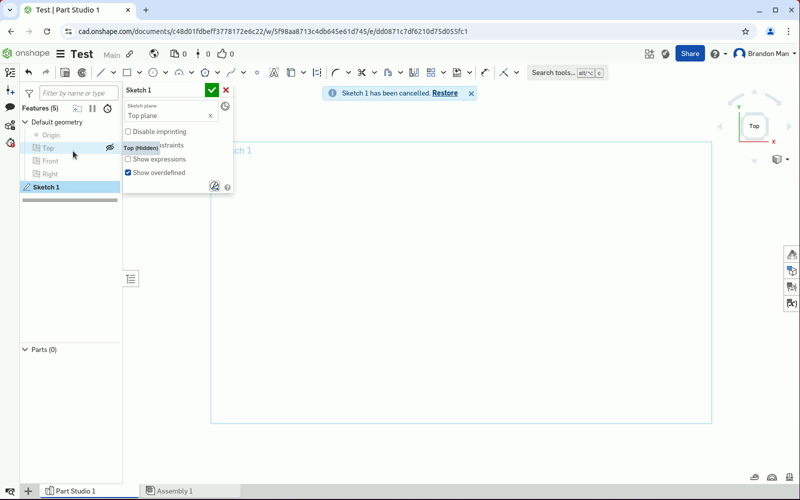
mouse_move(73, 352)
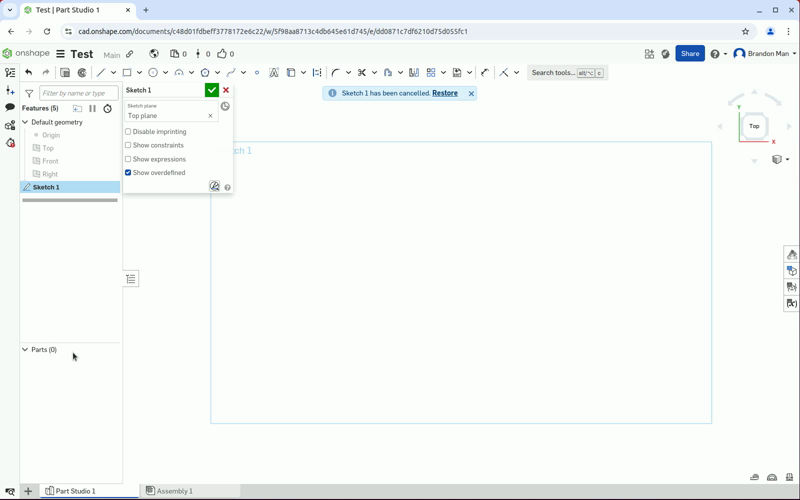
key(y)
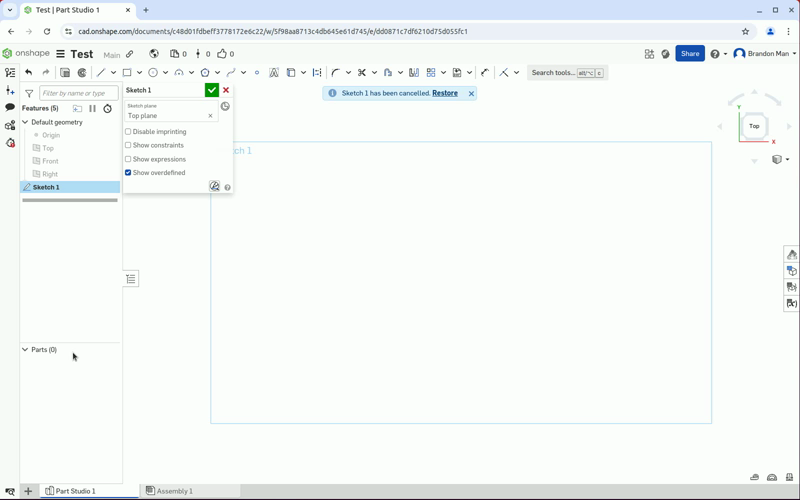
key(l)
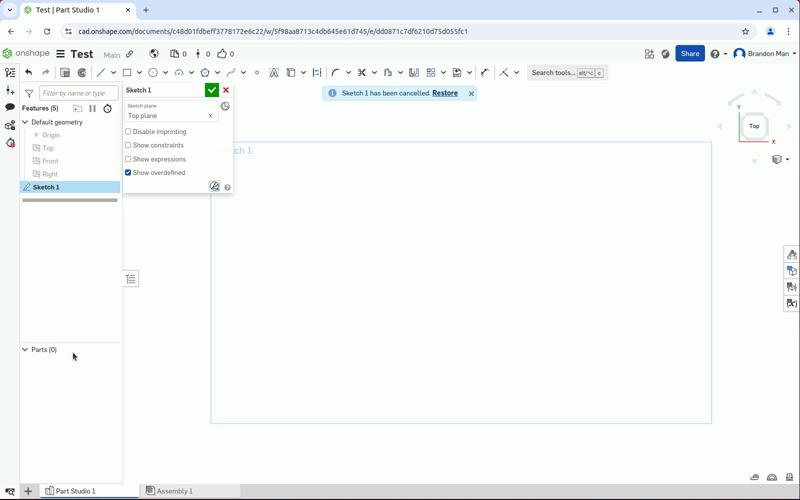
key_down(shift)
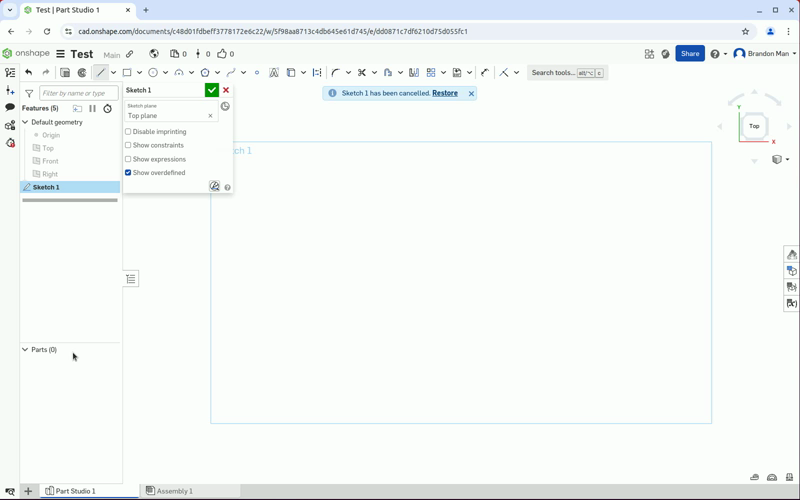
mouse_move(348, 290)
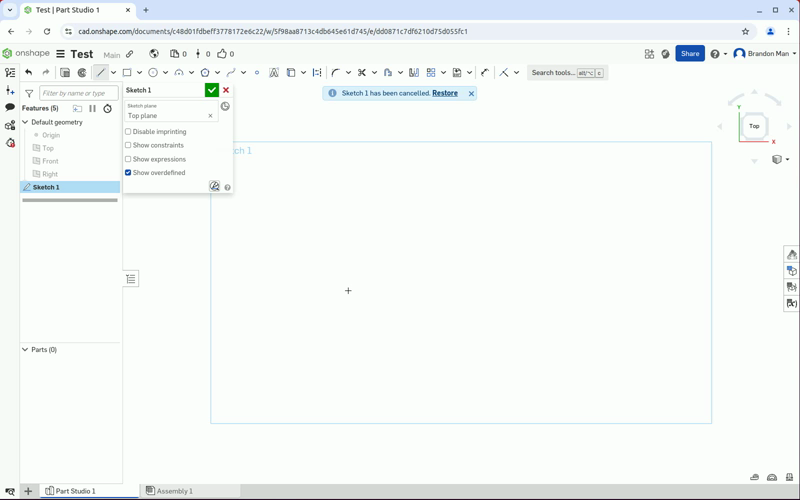
click(348, 290)
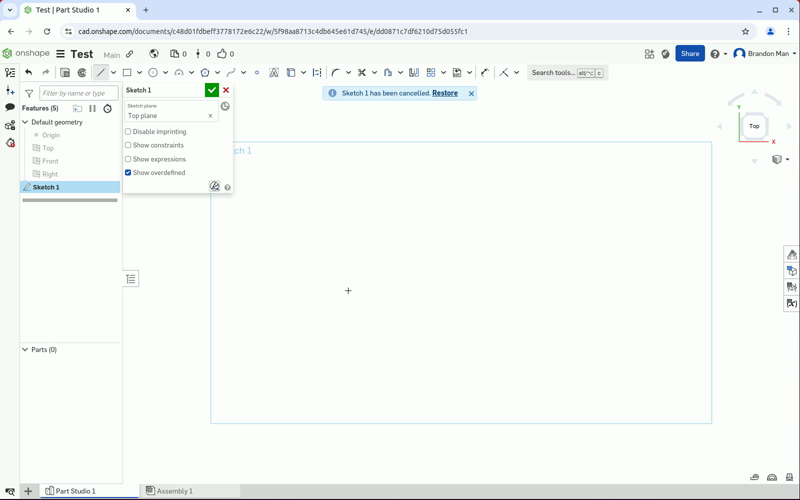
key_up(shift)
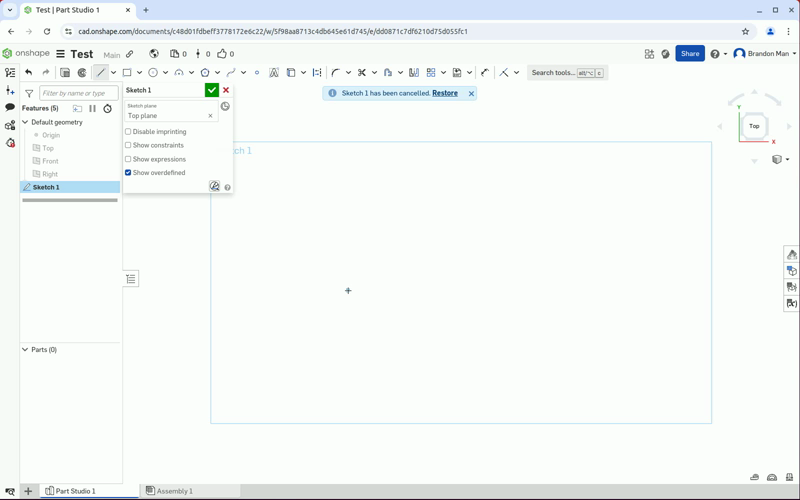
key_down(shift)
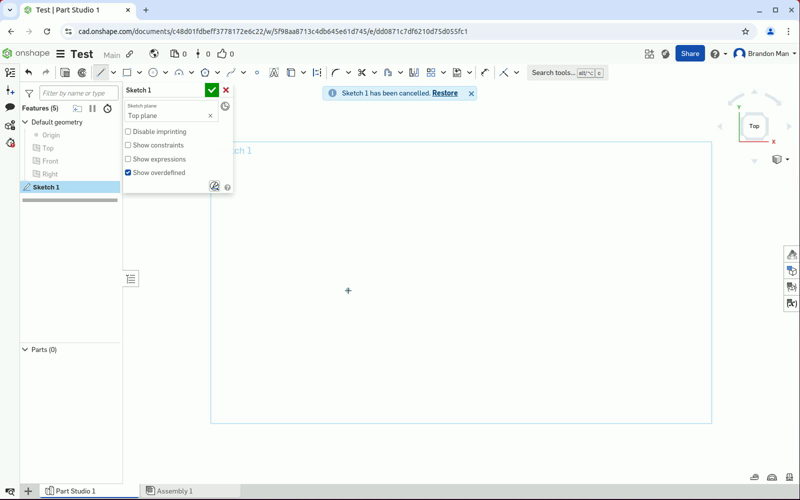
mouse_move(572, 290)
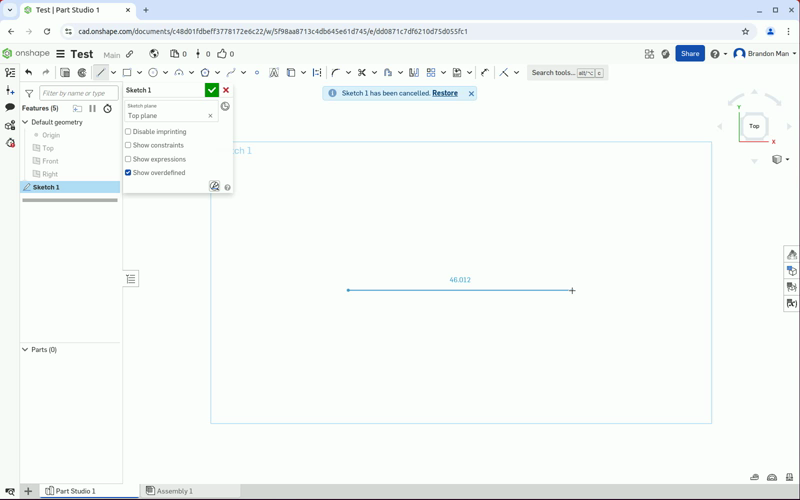
click(572, 290)
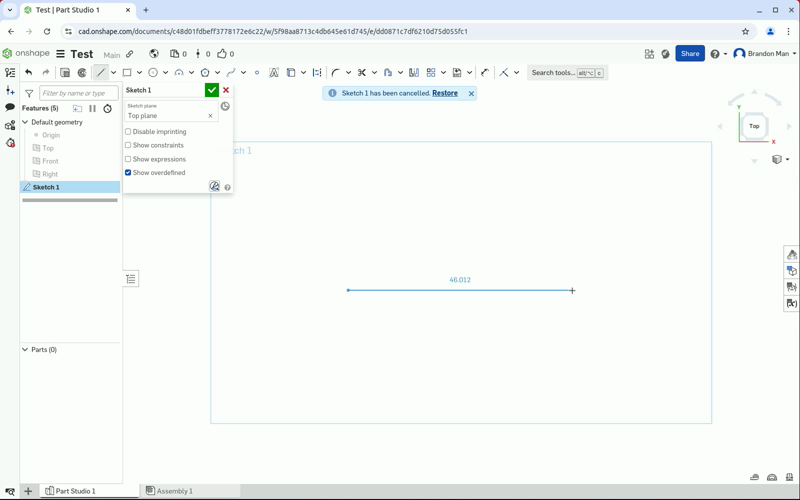
key_up(shift)
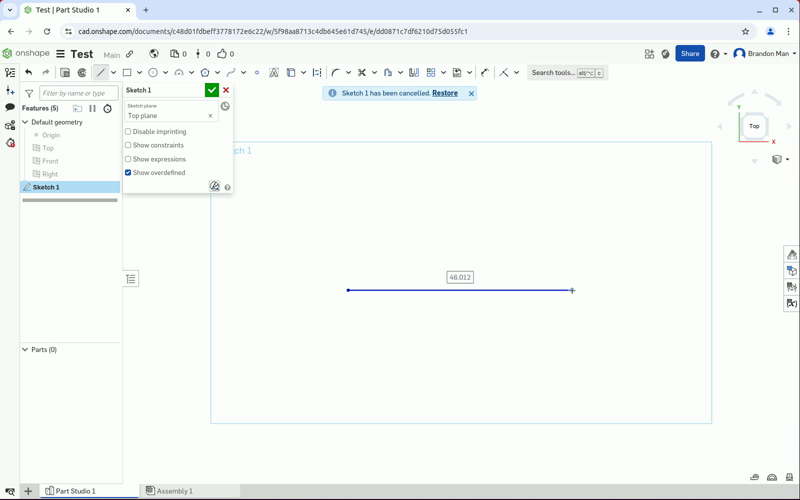
key_down(shift)
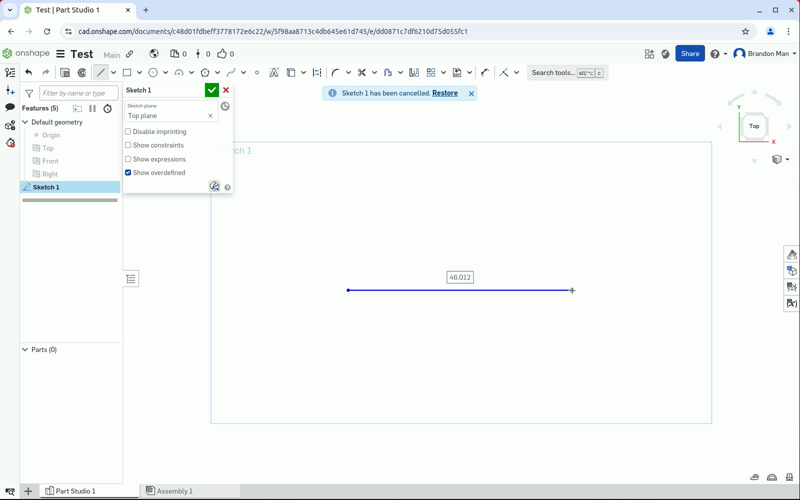
mouse_move(589, 290)
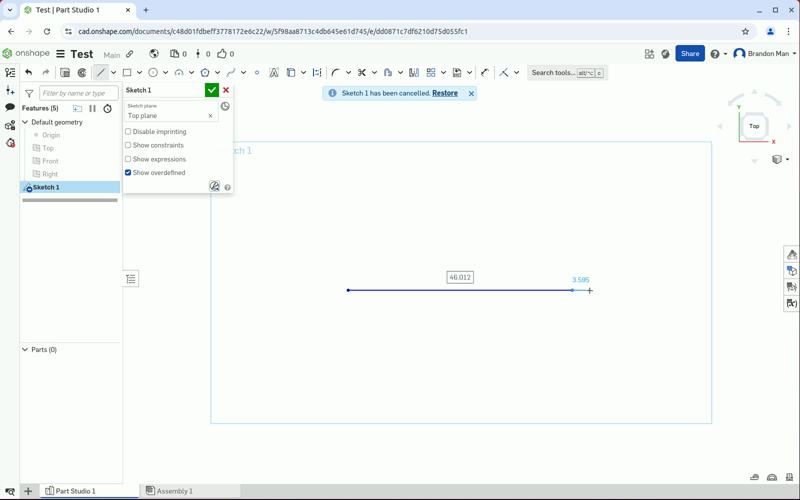
mouse_move(572, 275)
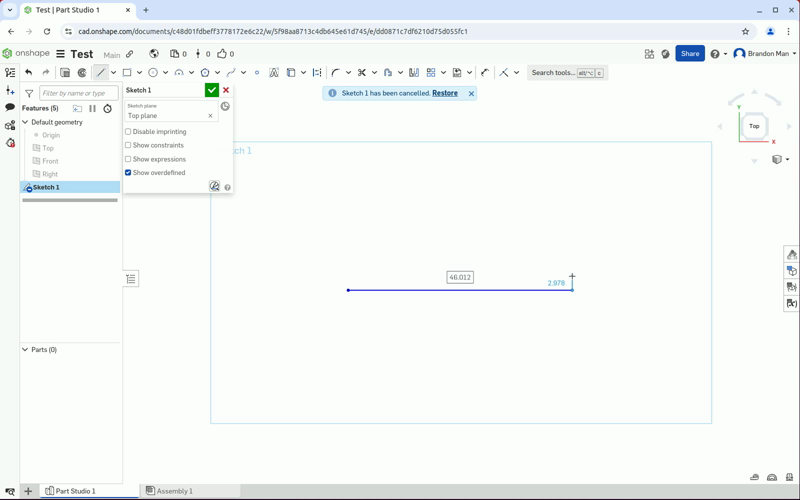
click(572, 275)
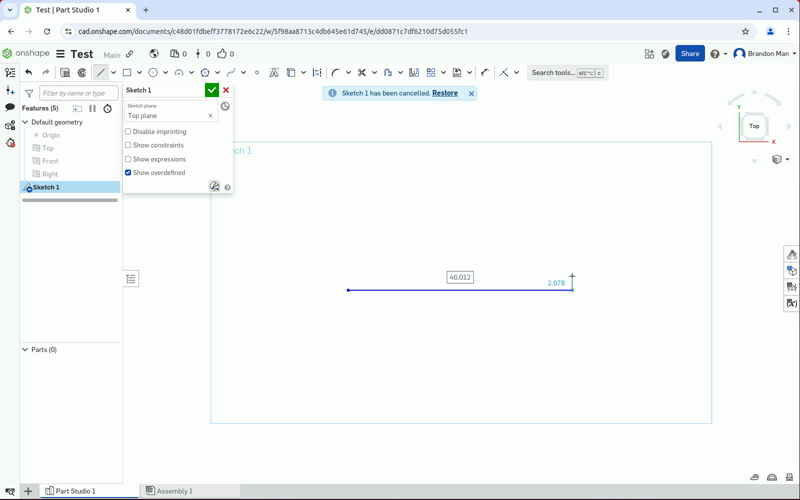
key_up(shift)
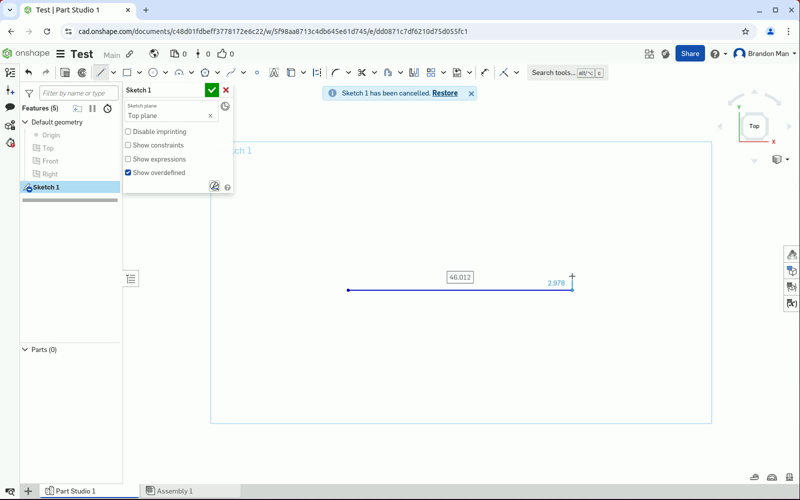
key_down(shift)
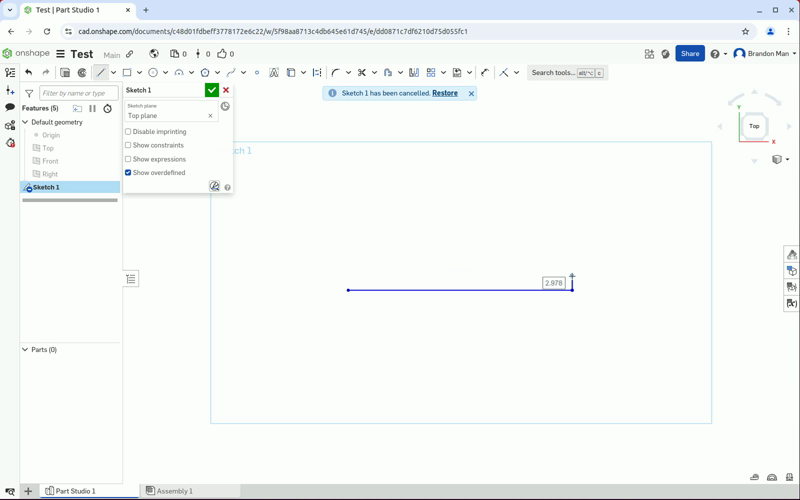
mouse_move(348, 275)
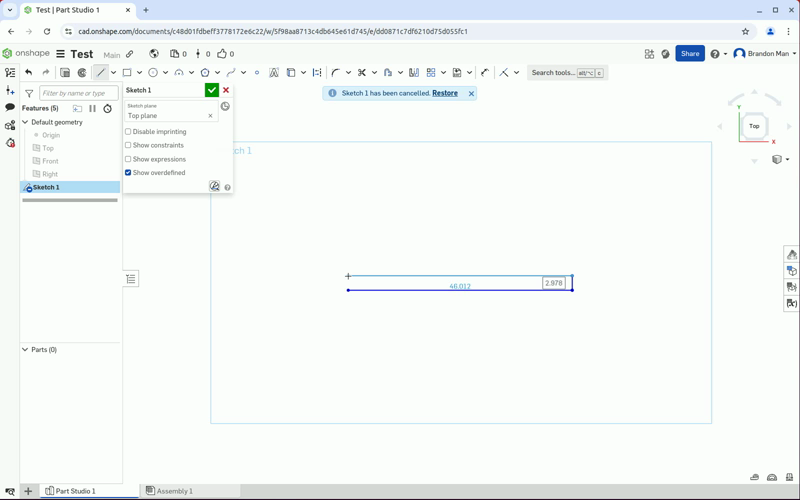
click(348, 275)
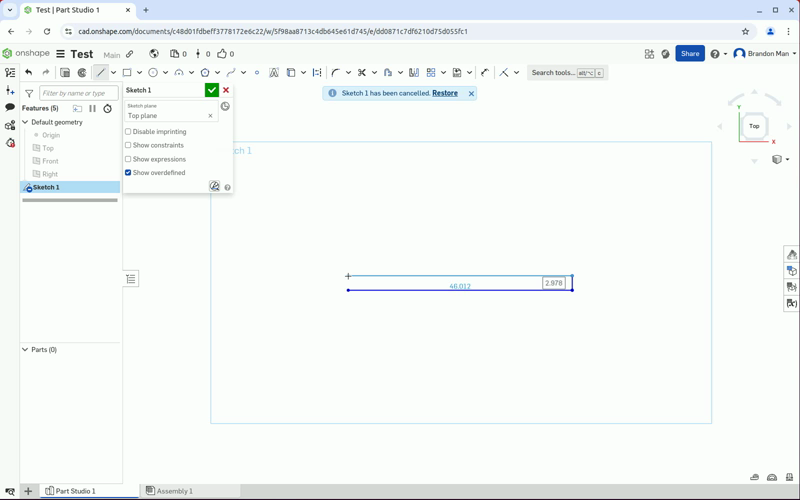
key_up(shift)
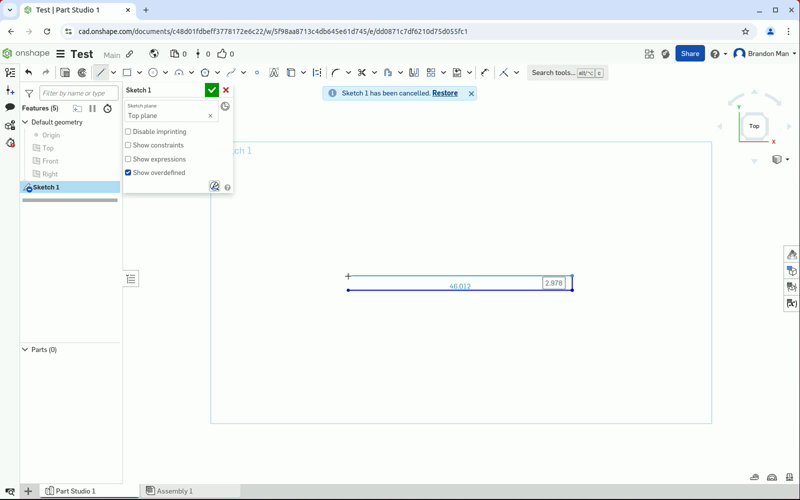
mouse_move(378, 275)
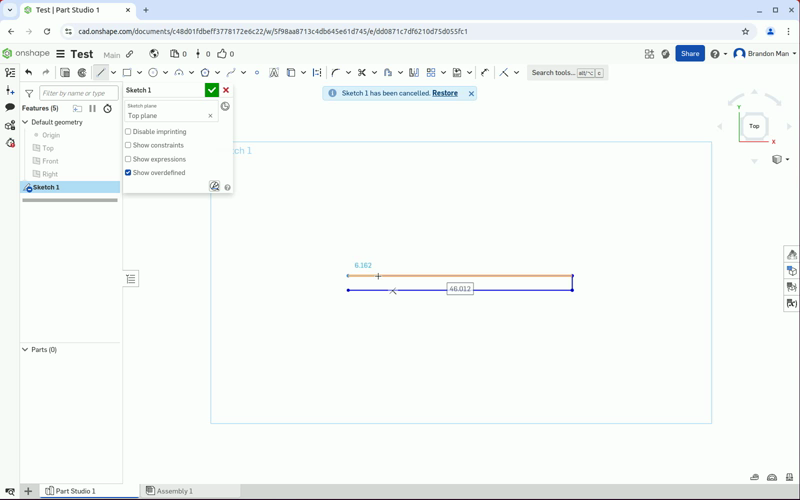
key_down(shift)
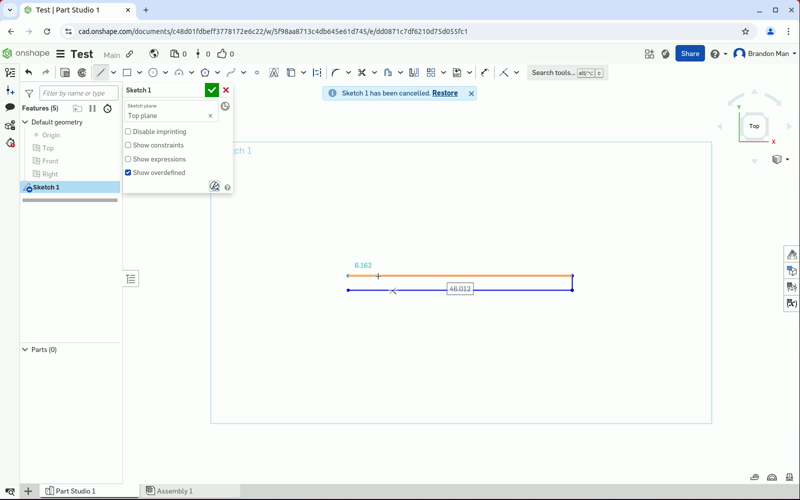
mouse_move(348, 290)
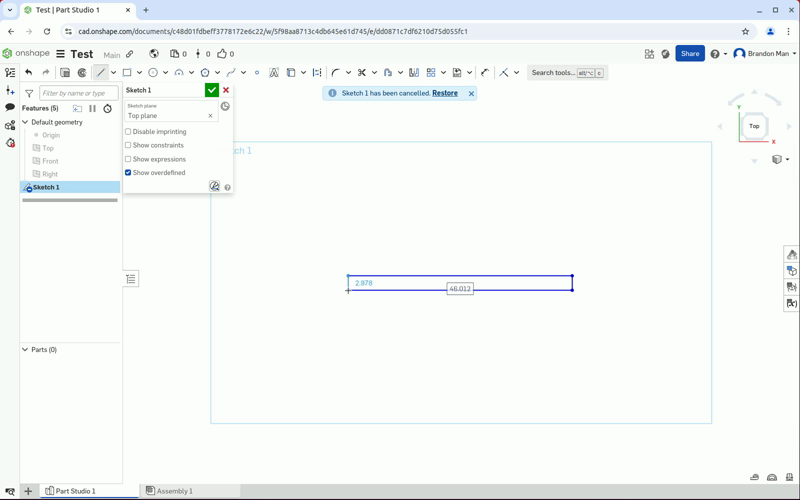
key_up(shift)
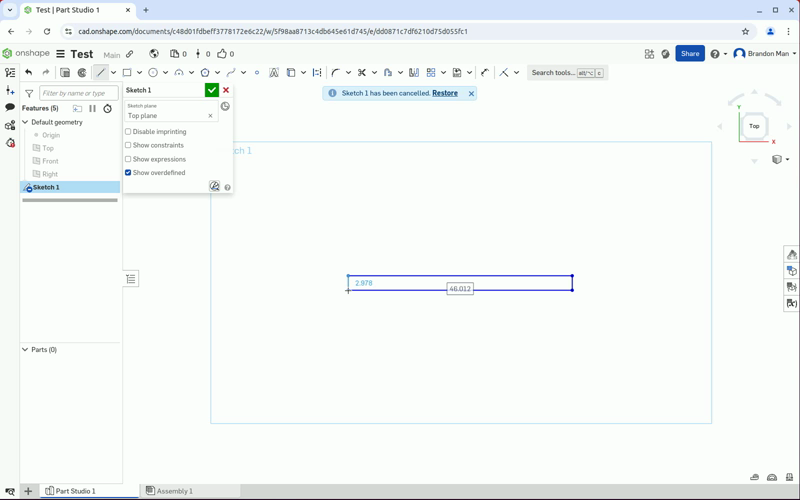
click(348, 290)
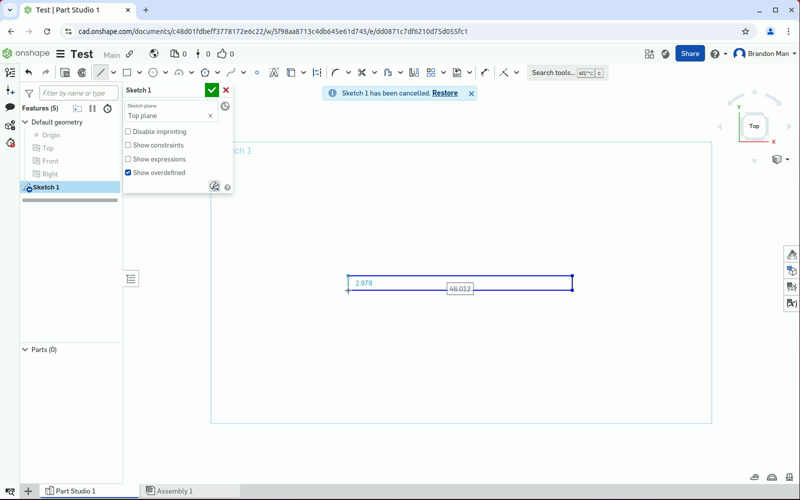
key(esc)
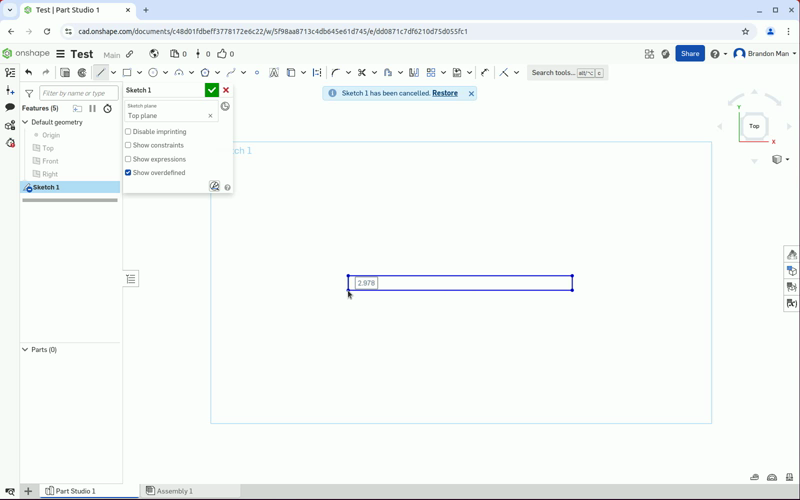
mouse_move(559, 282)
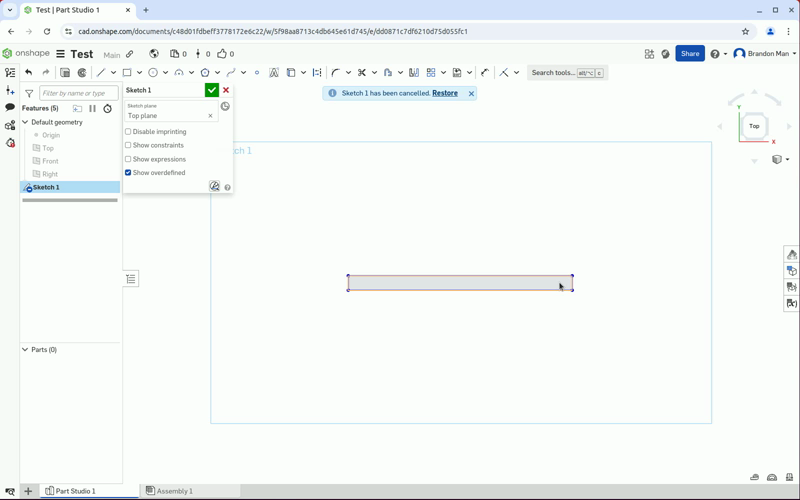
click(559, 282)
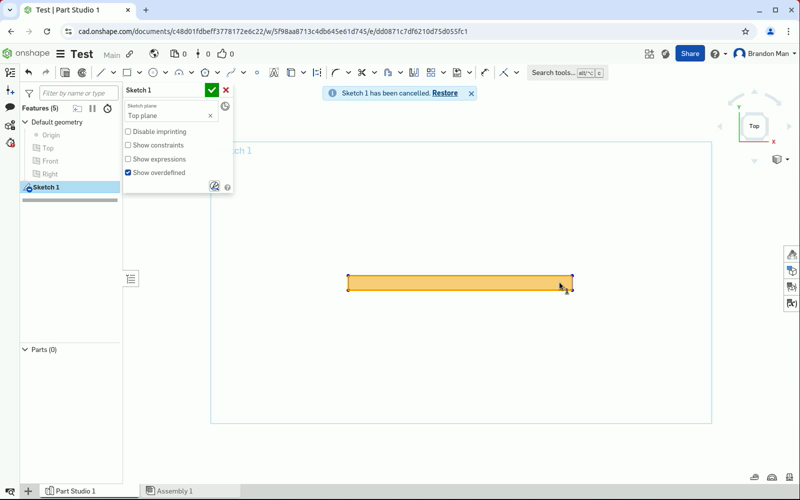
mouse_move(73, 352)
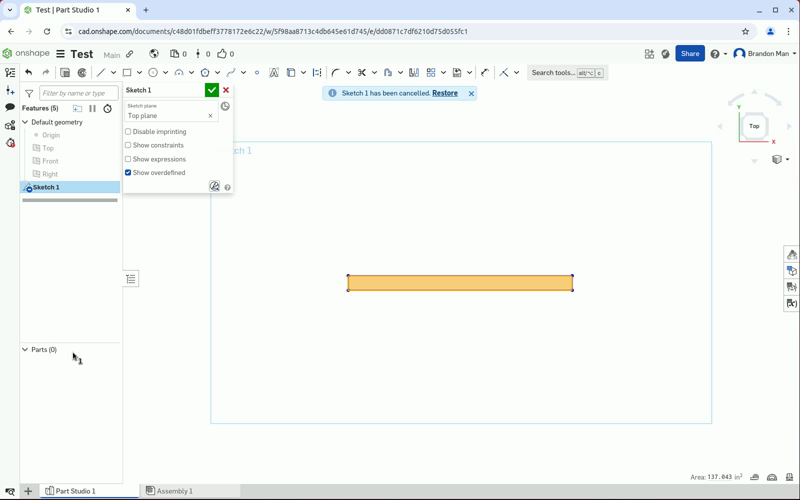
key(shift+y)
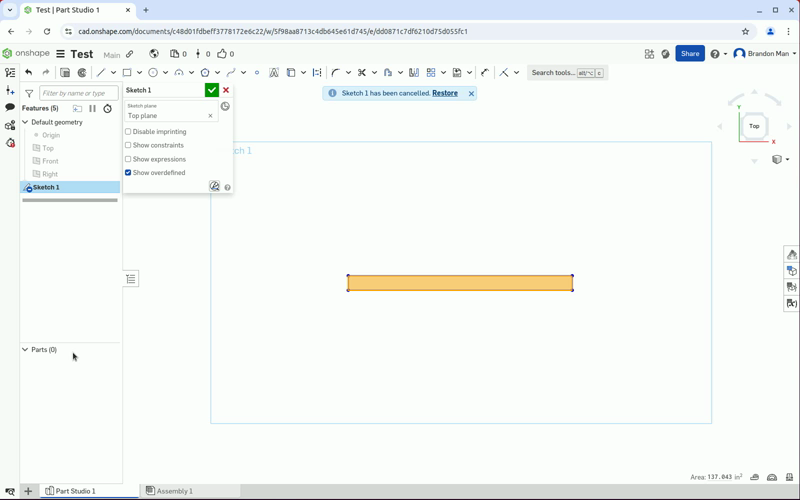
key(shift+e)
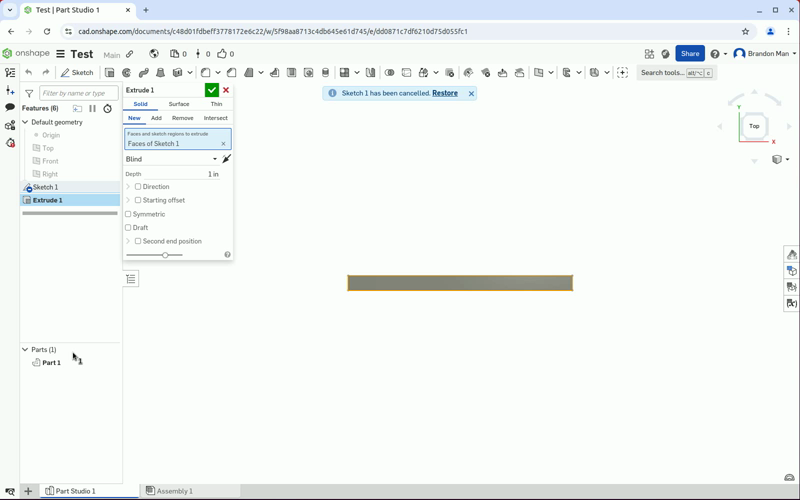
mouse_move(143, 106)
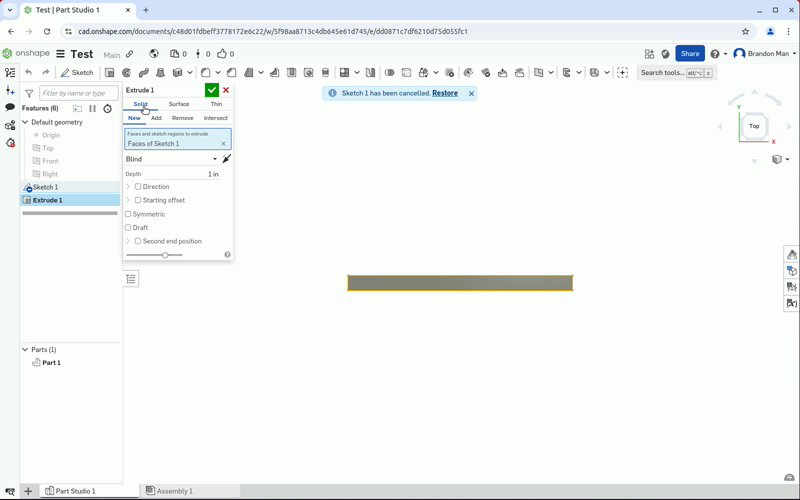
click(143, 106)
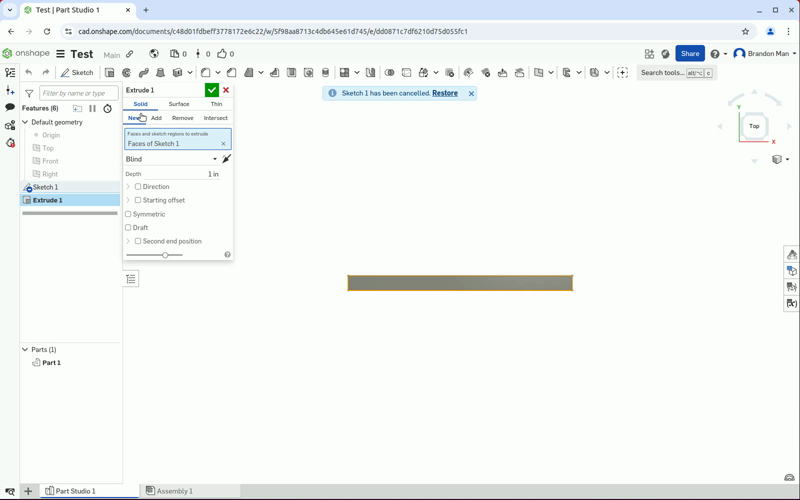
mouse_move(137, 120)
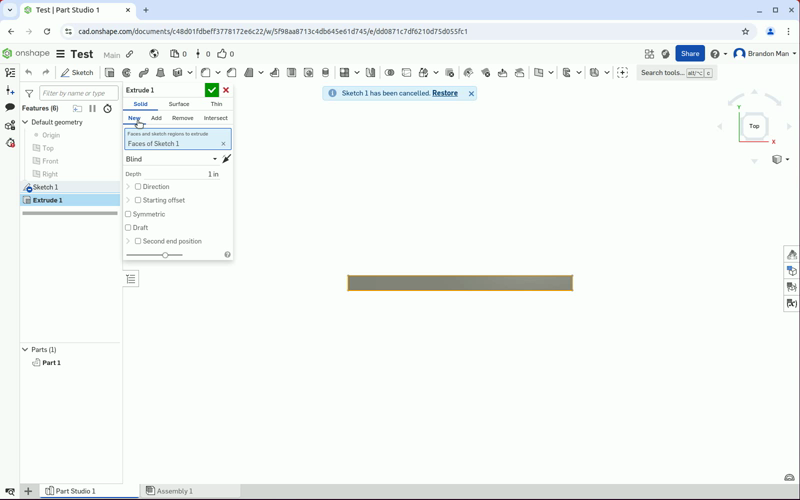
click(137, 120)
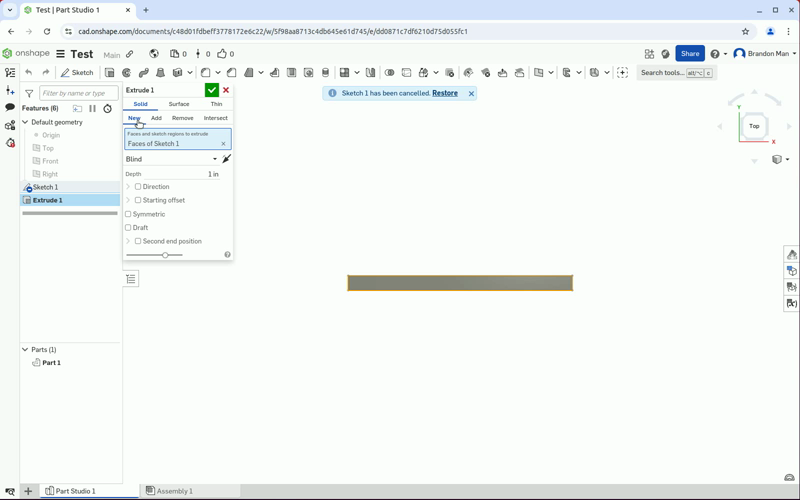
key(tab, 4)
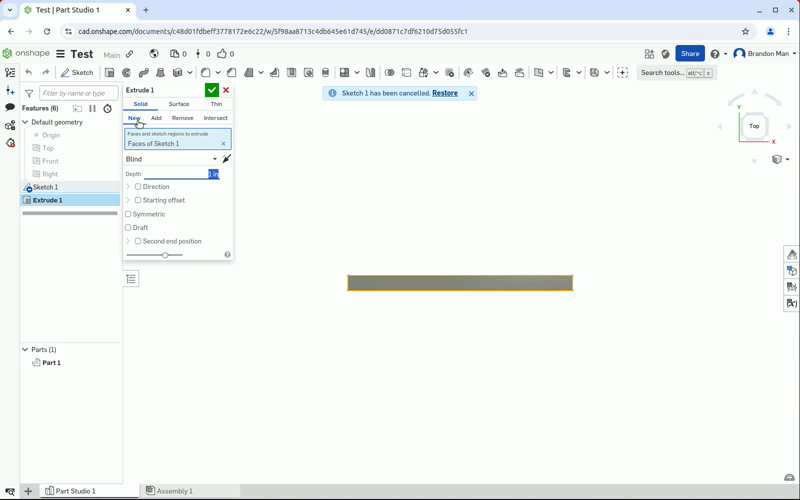
text(2.888)
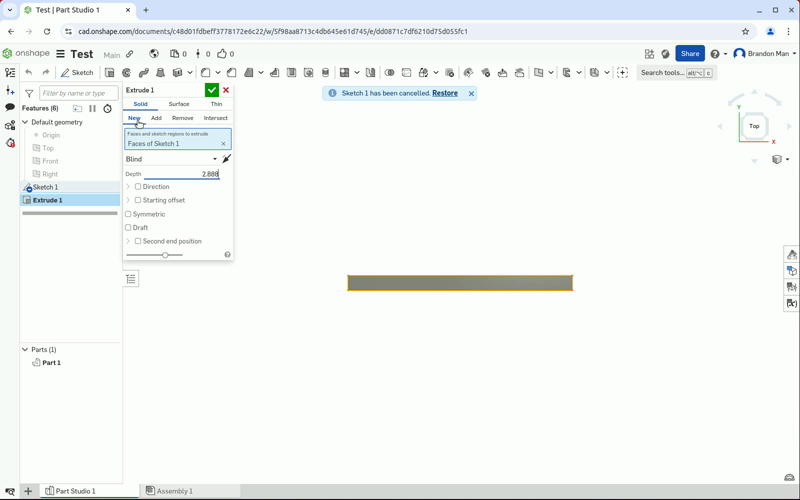
key(tab, 3)
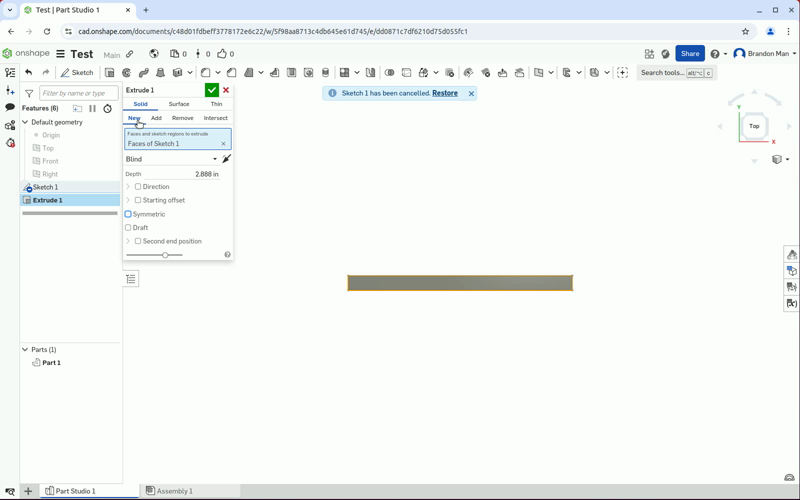
key(space)
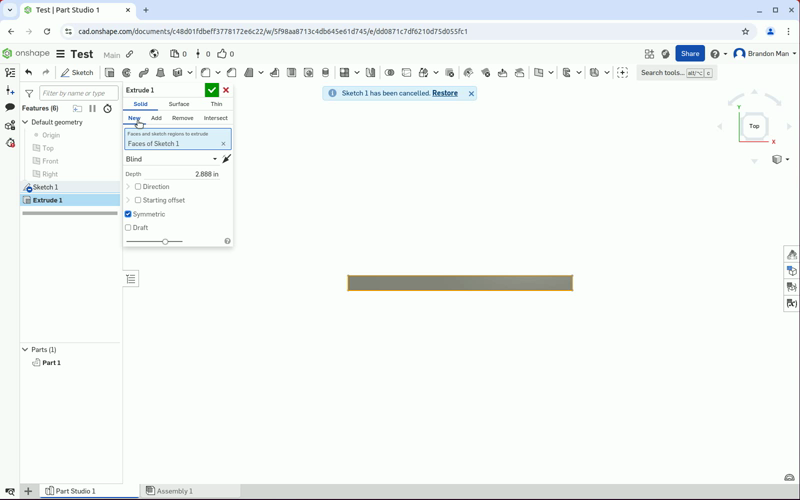
key(enter)
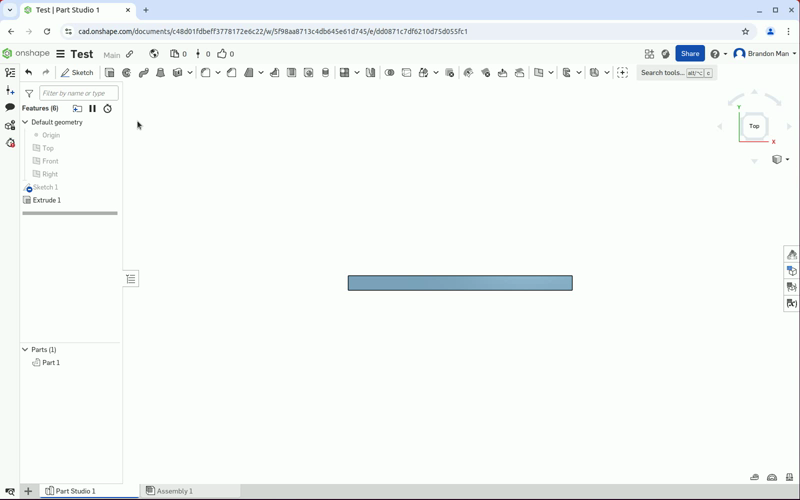
key(shift+h)
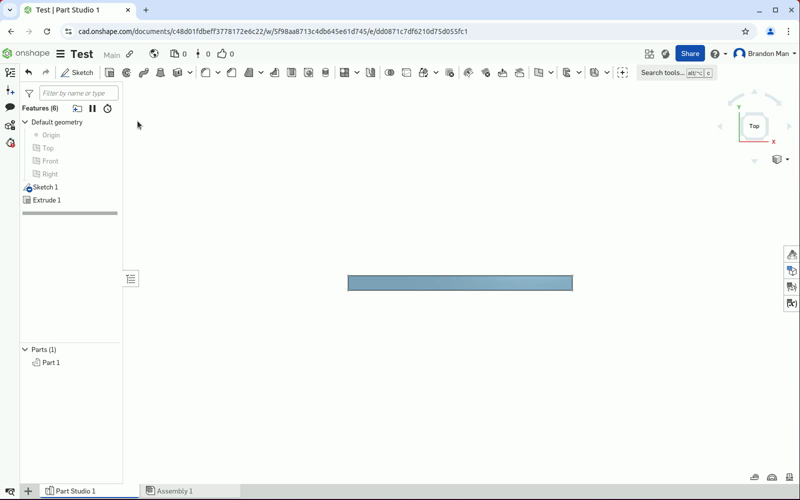
key(shift+h)
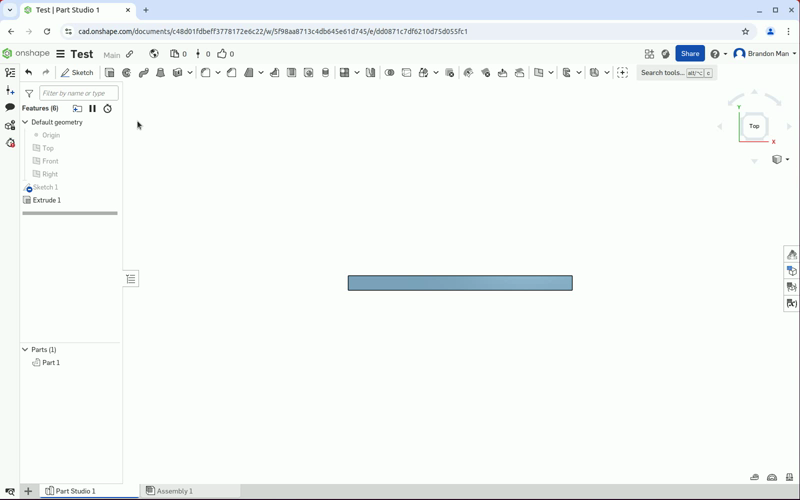
mouse_move(73, 189)
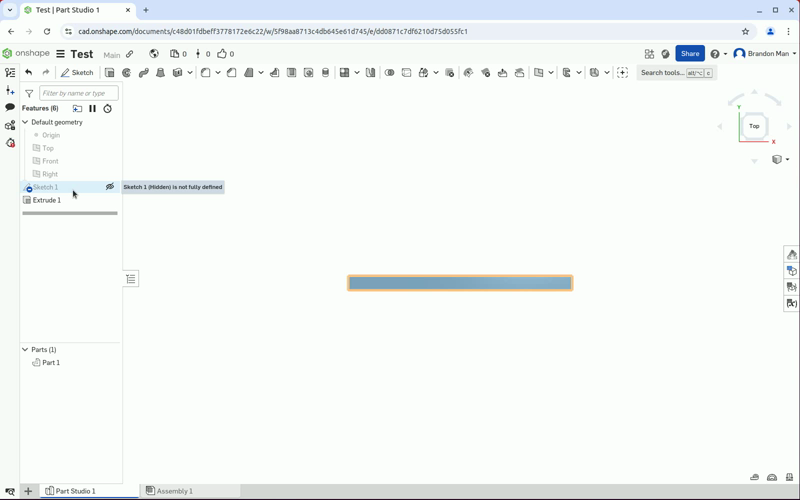
click(73, 189)
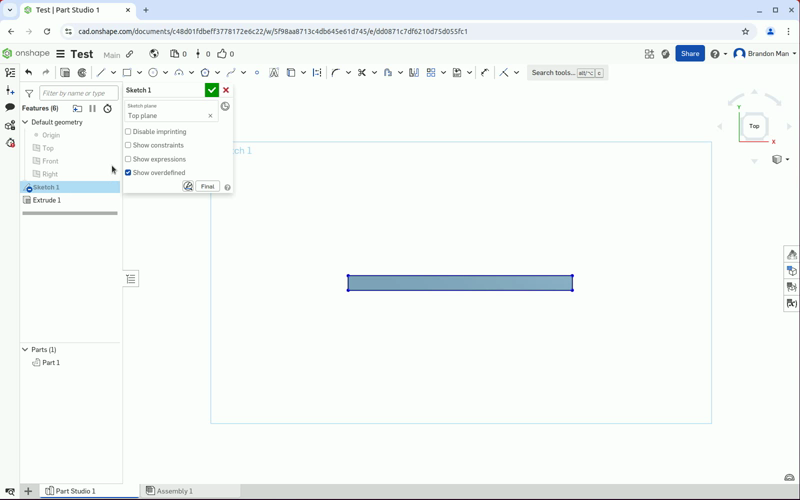
mouse_move(229, 92)
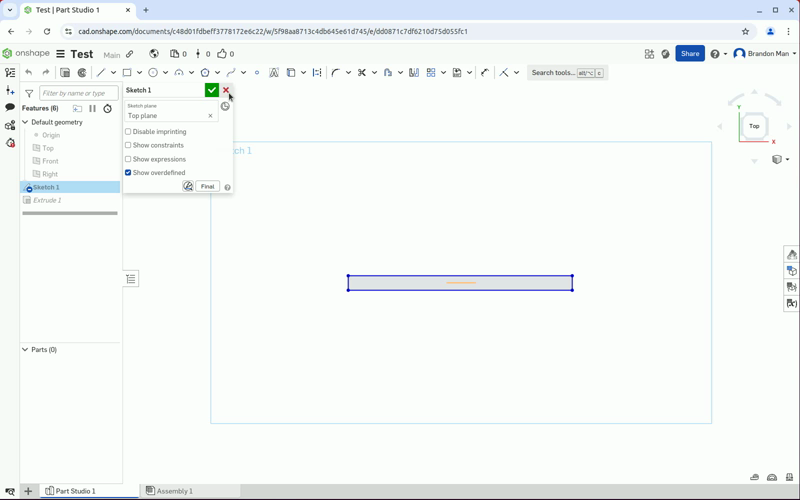
click(229, 92)
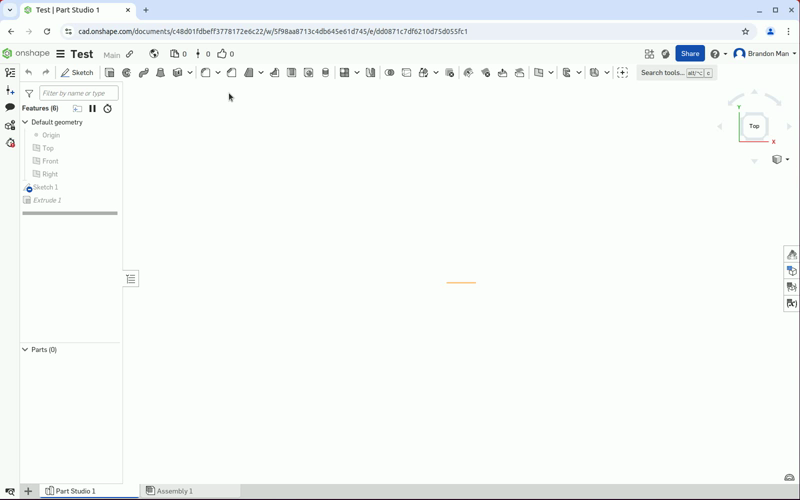
mouse_move(73, 352)
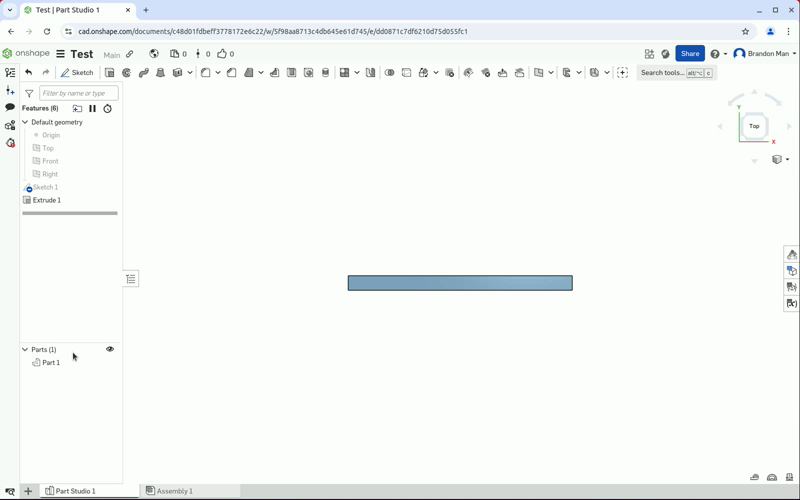
key(y)
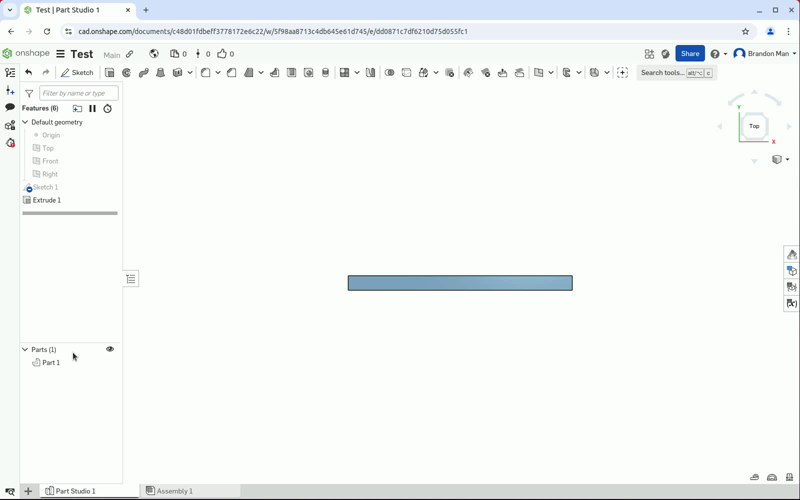
key(shift+p)
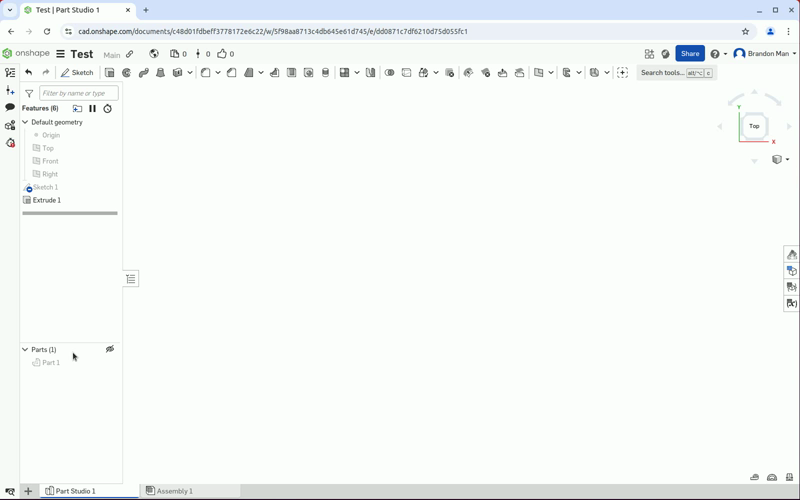
key(space)
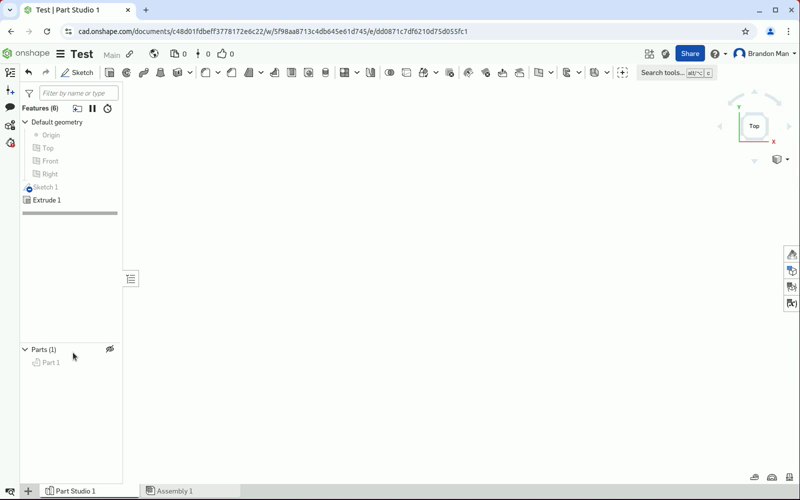
key_down(shift)
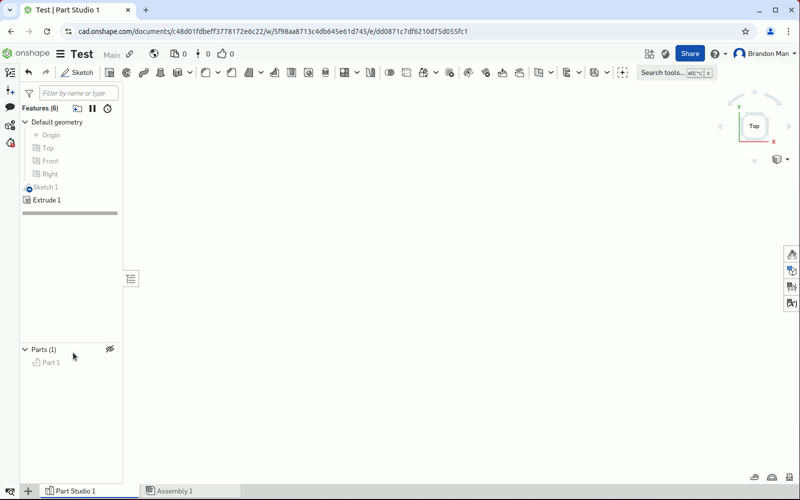
key(up)
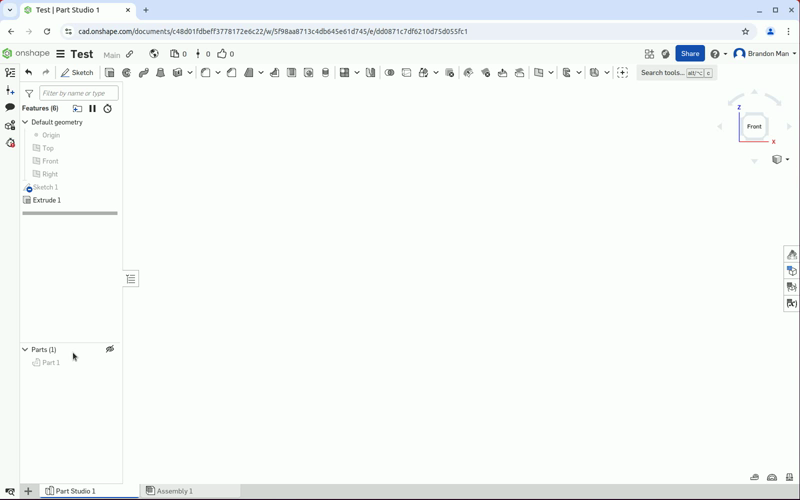
key_up(shift)
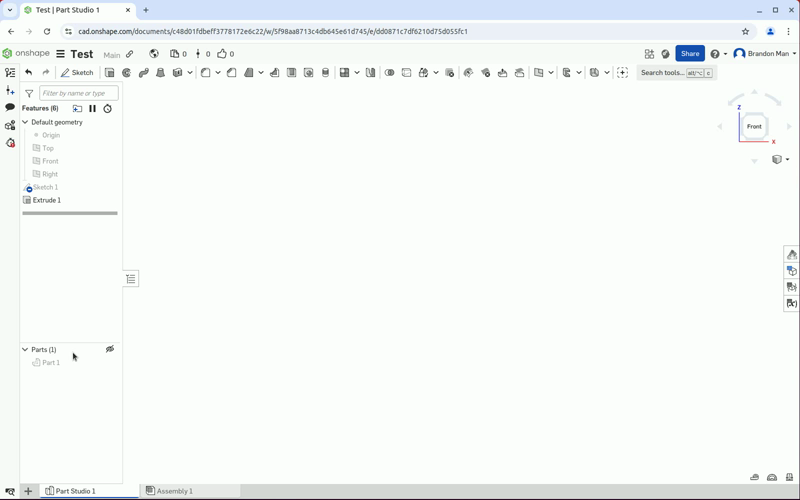
mouse_move(73, 352)
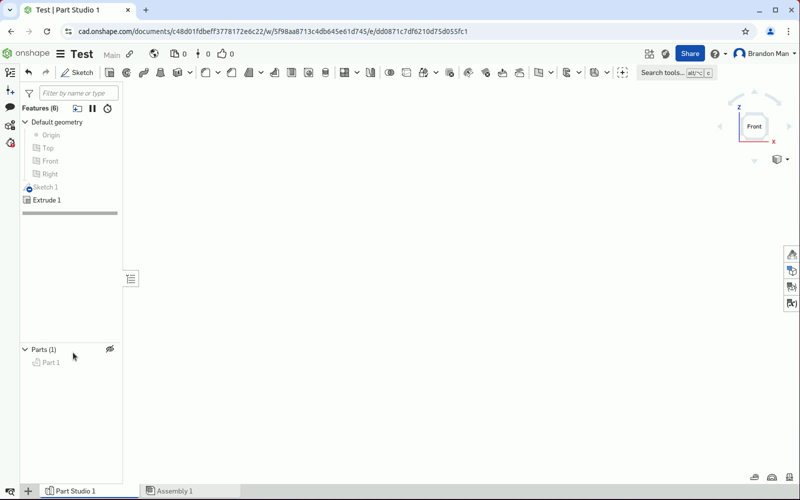
key(shift+y)
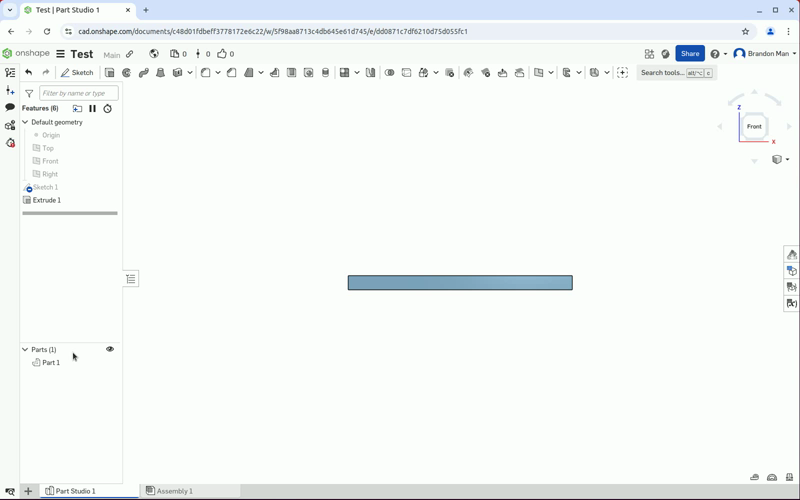
mouse_move(541, 75)
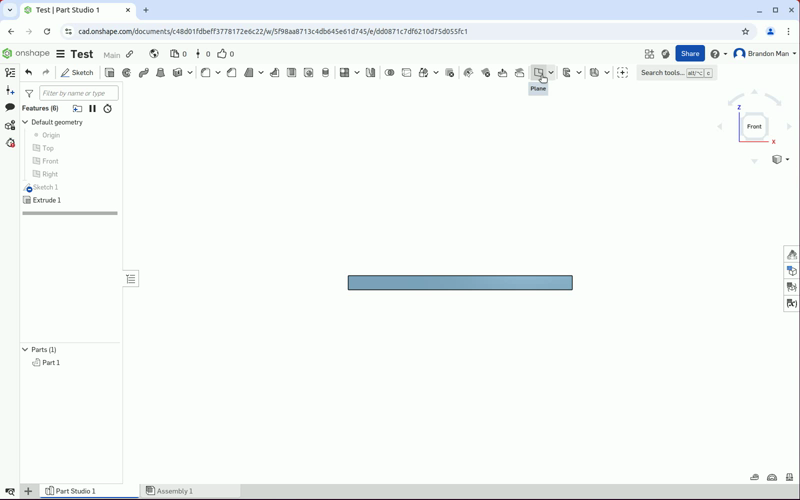
click(541, 75)
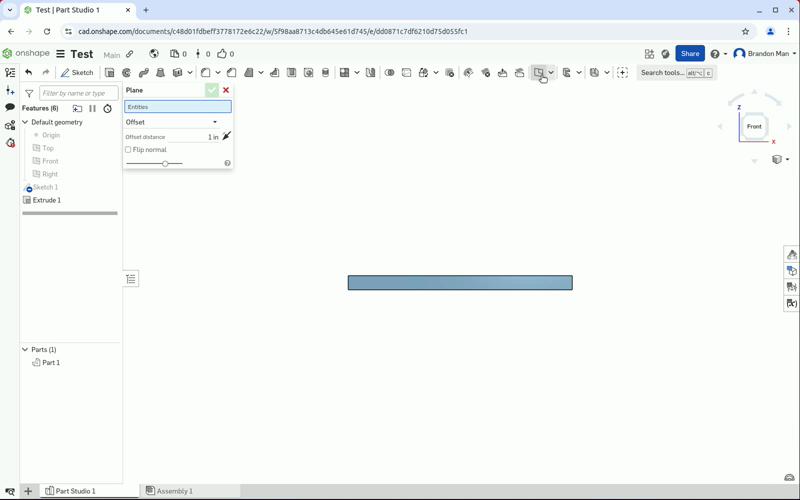
mouse_move(73, 163)
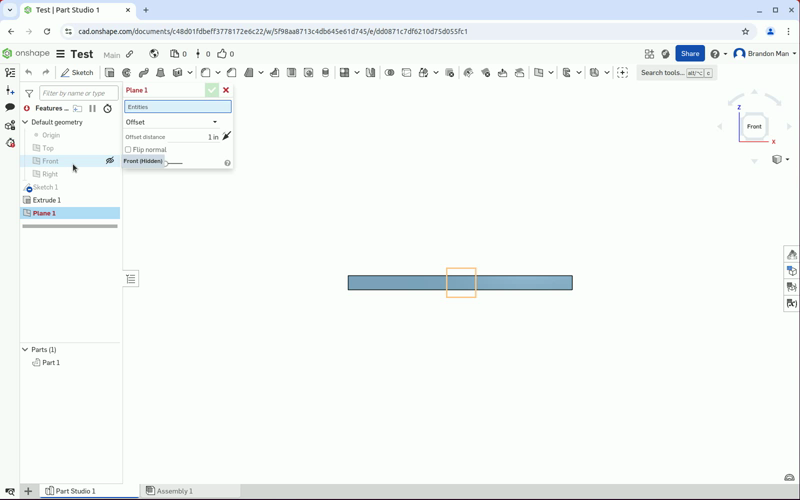
click(73, 163)
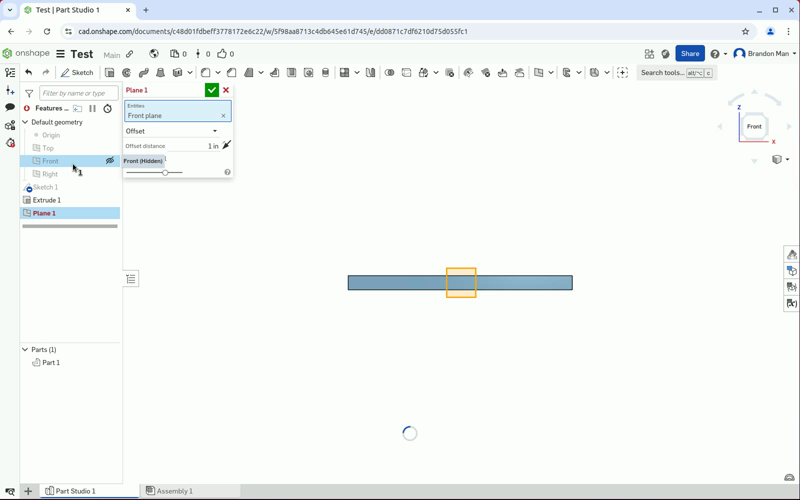
key(tab, 2)
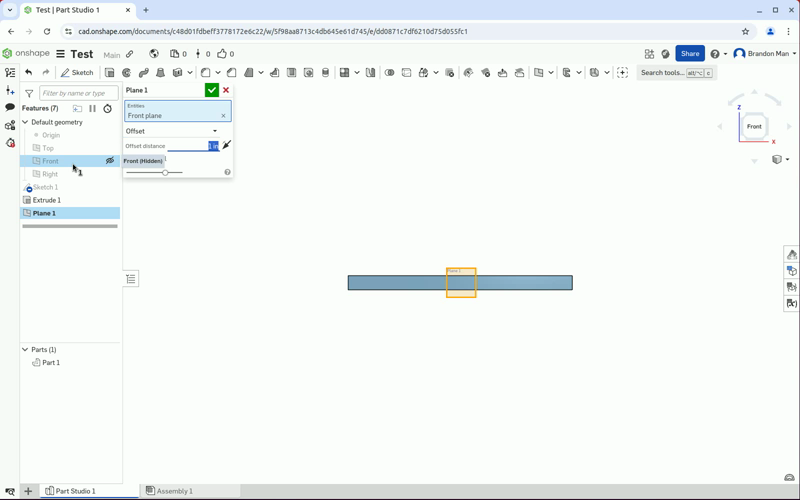
text(1.448)
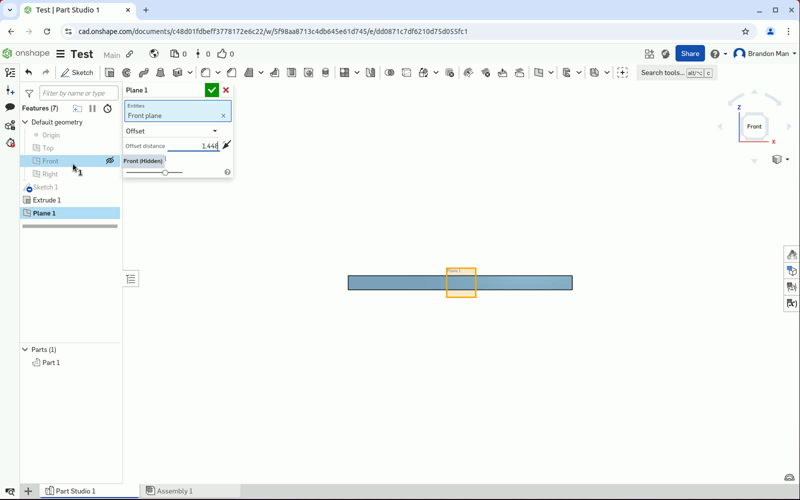
key(enter, 2)
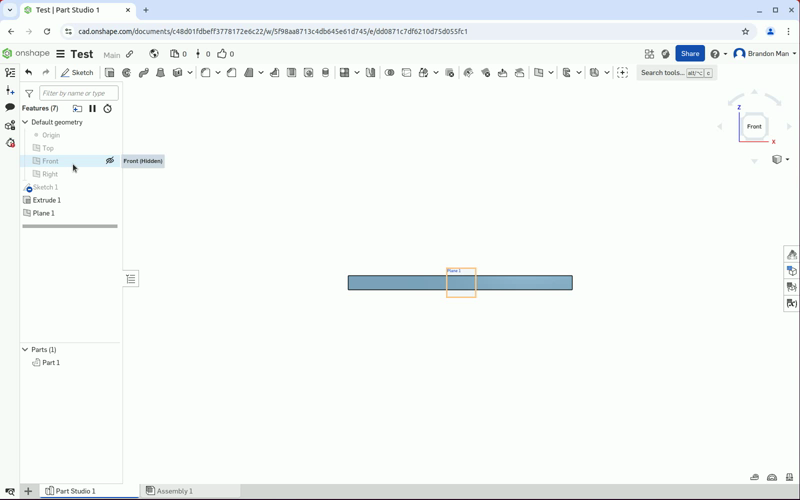
key(shift+s)
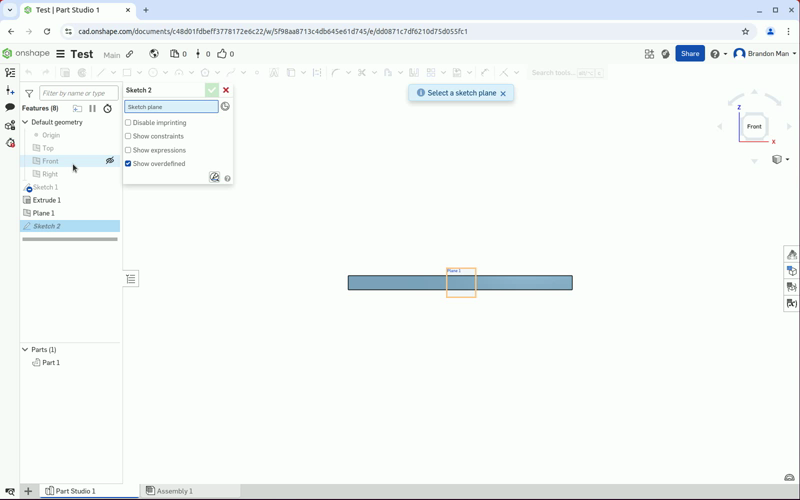
mouse_move(73, 215)
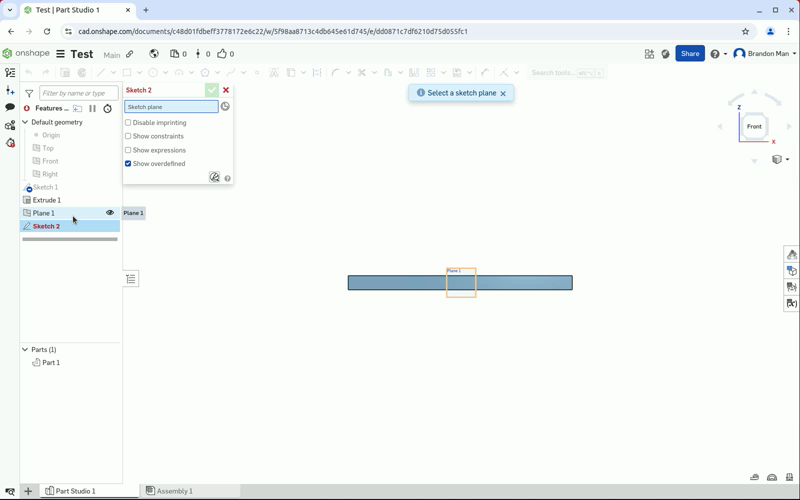
click(73, 215)
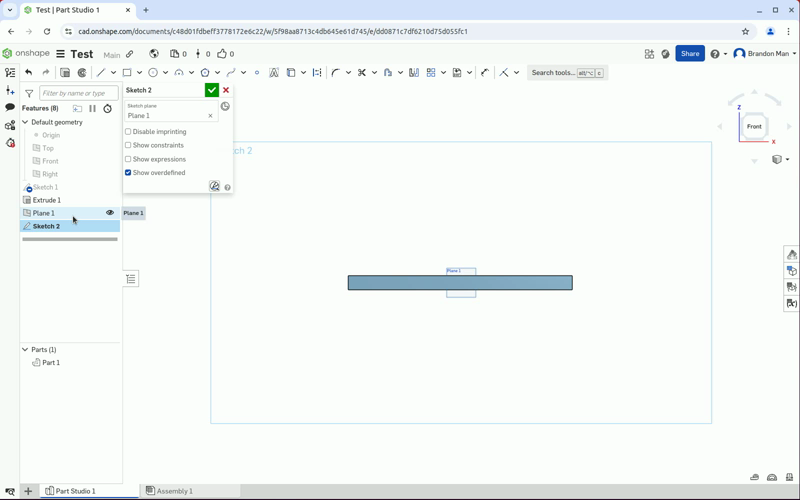
mouse_move(73, 352)
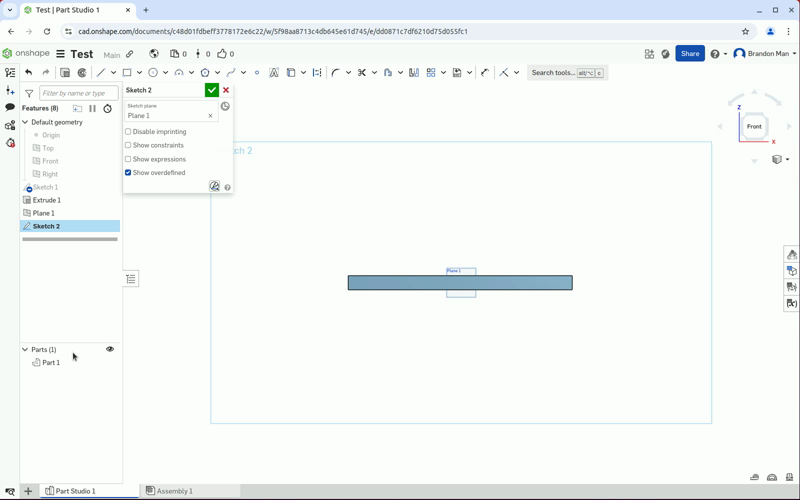
key(y)
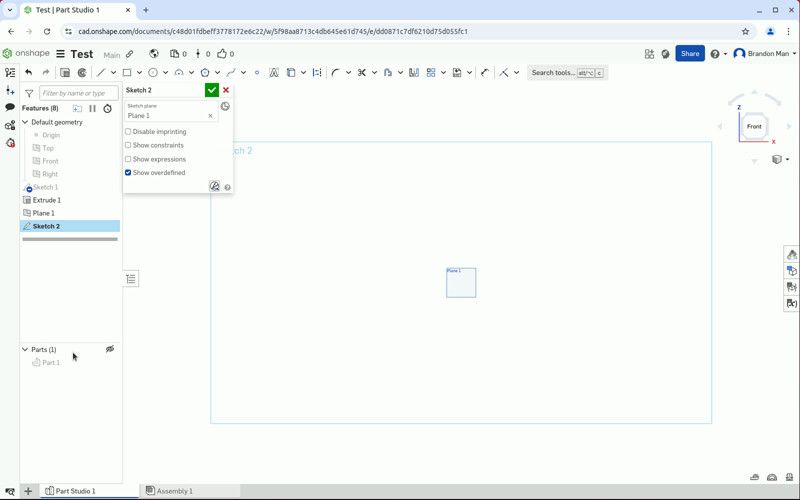
key(l)
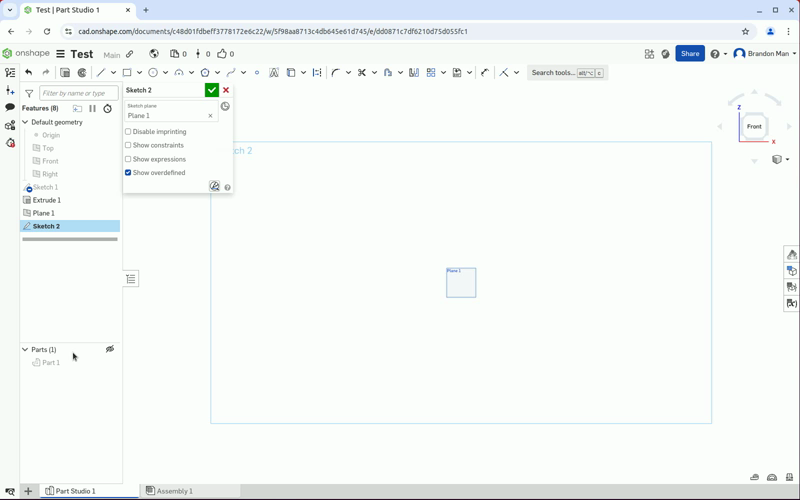
key_down(shift)
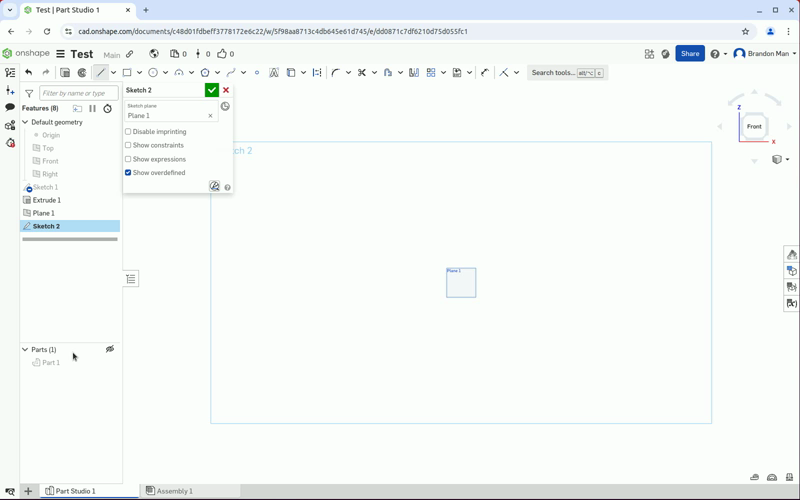
mouse_move(453, 285)
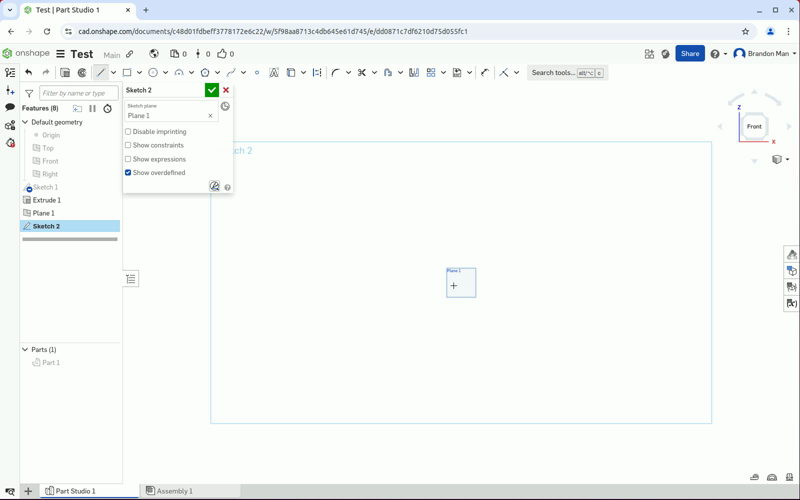
click(453, 285)
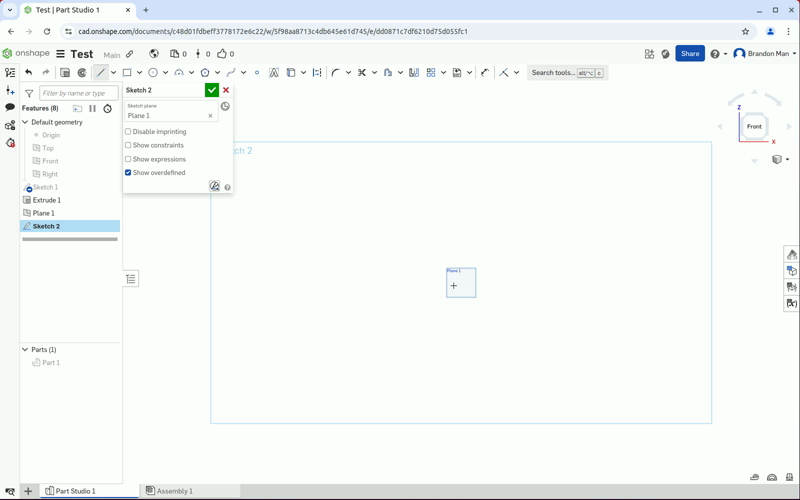
key_up(shift)
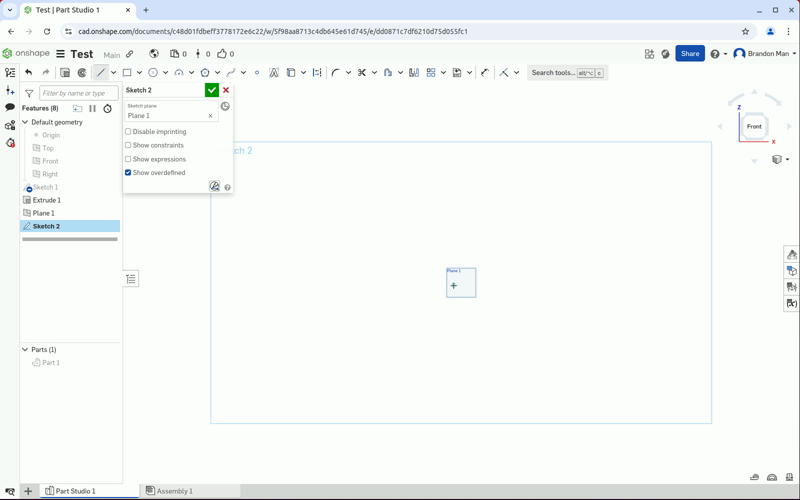
key_down(shift)
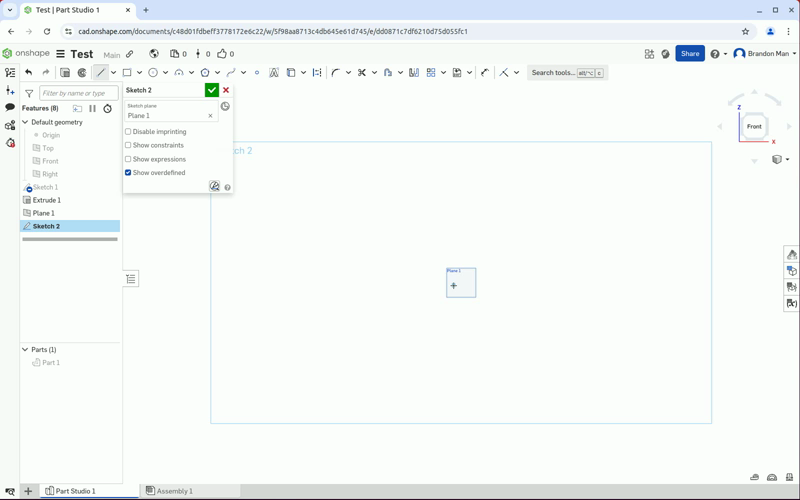
mouse_move(483, 285)
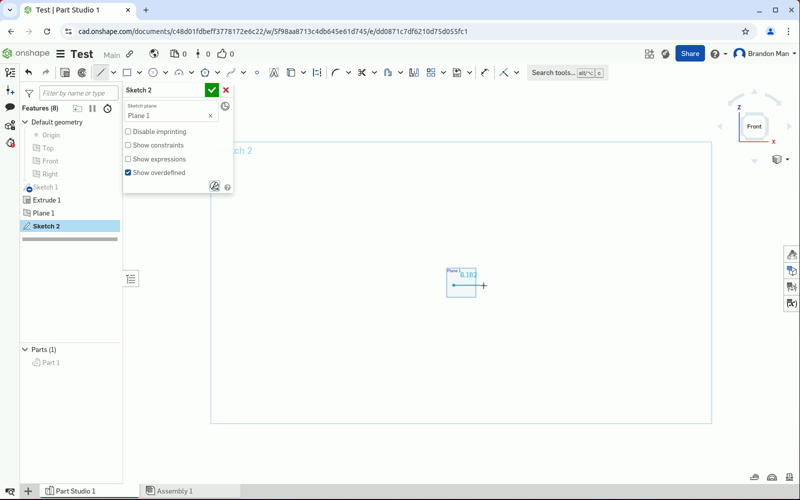
mouse_move(468, 285)
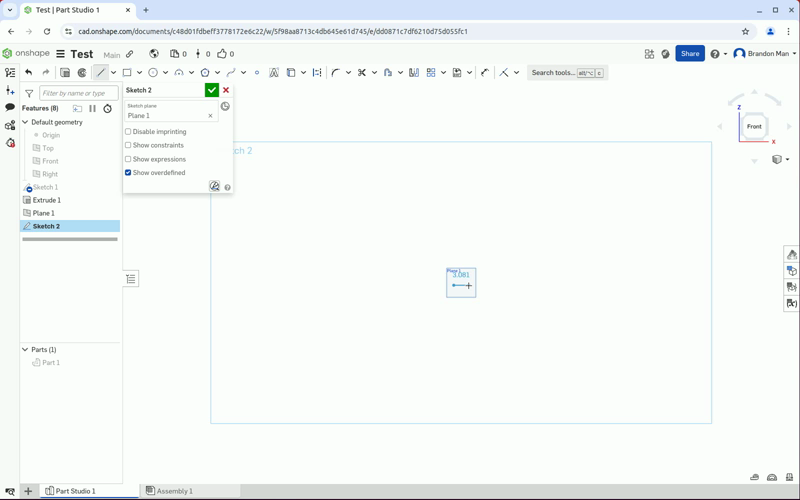
click(468, 285)
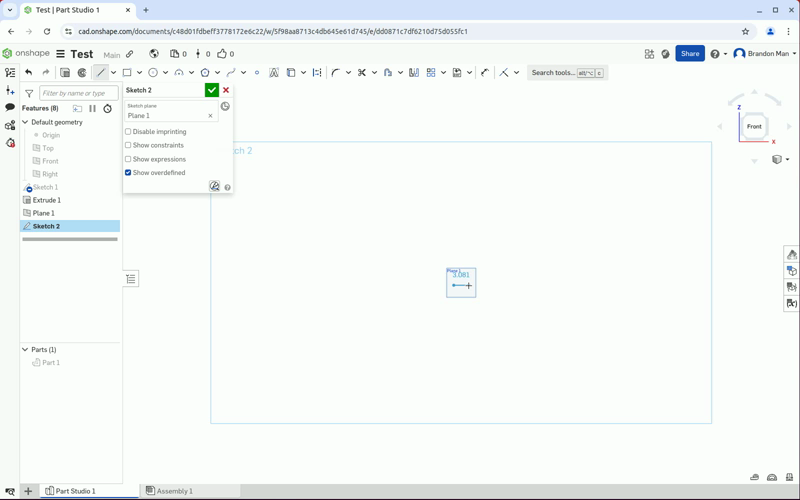
key_up(shift)
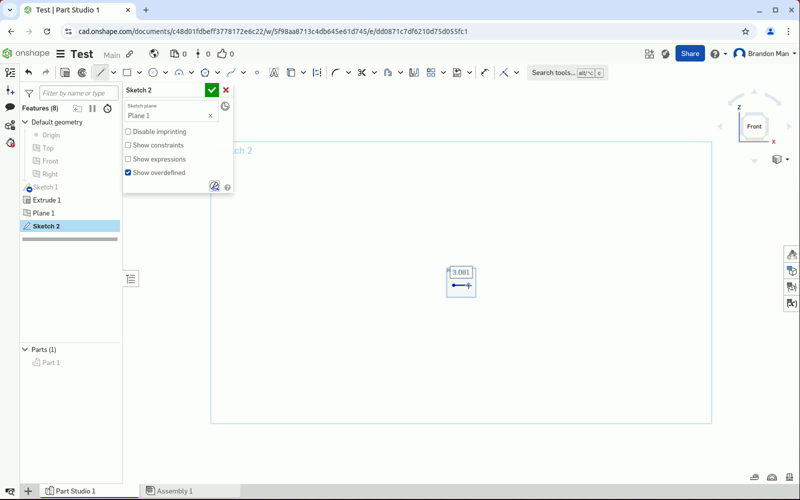
key_down(shift)
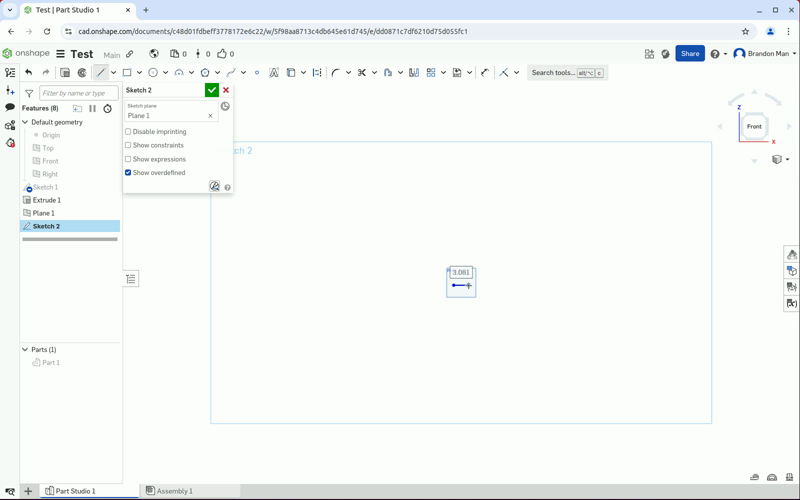
mouse_move(498, 285)
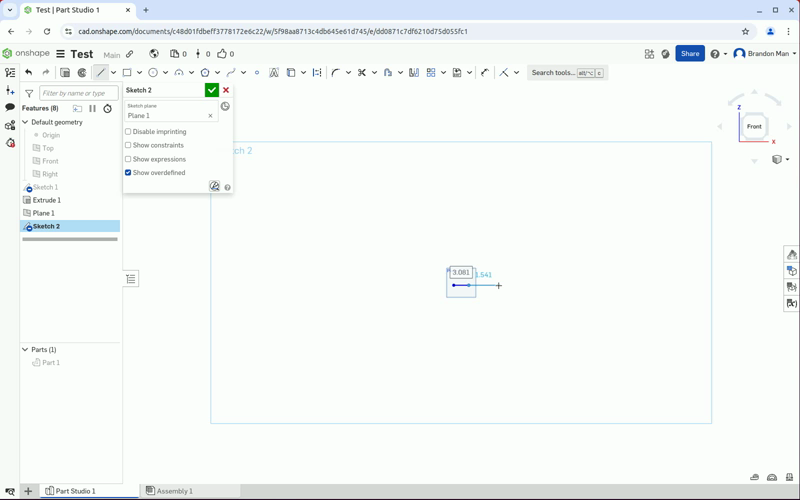
mouse_move(468, 281)
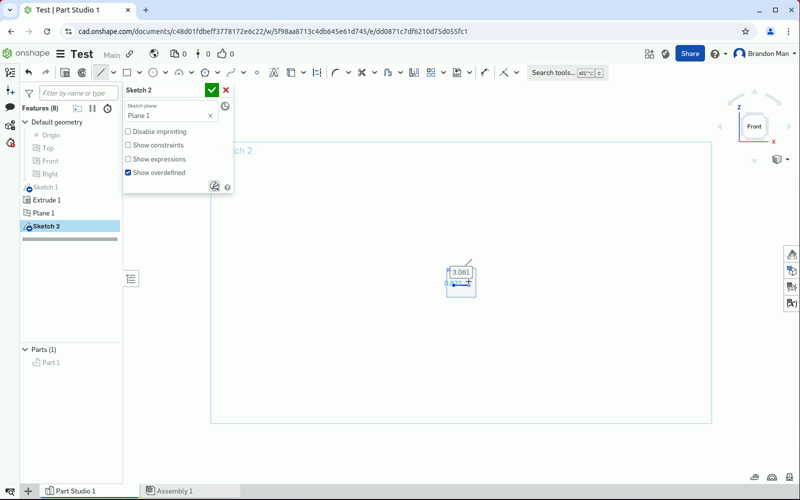
scroll(6)
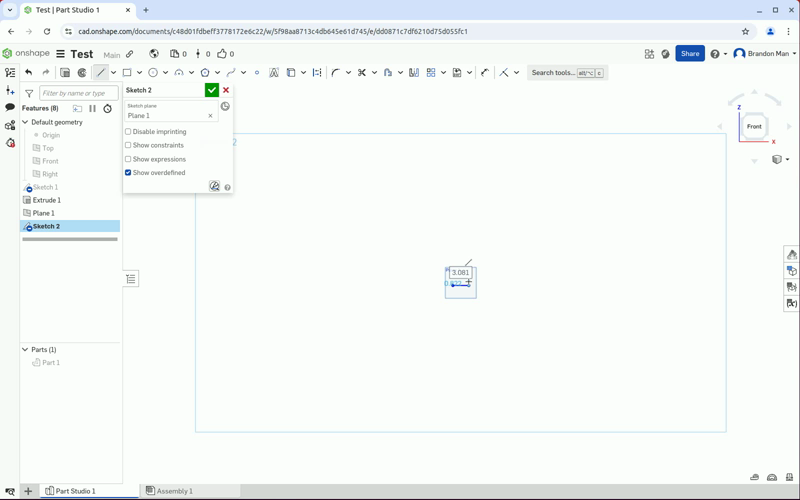
scroll(6)
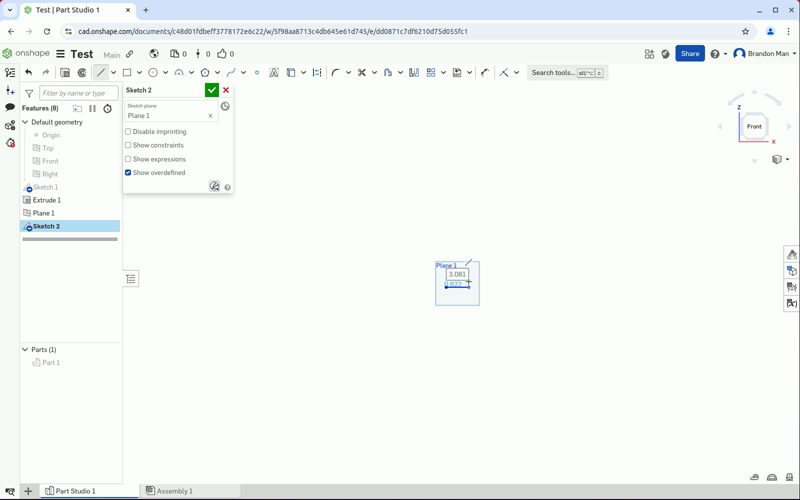
scroll(6)
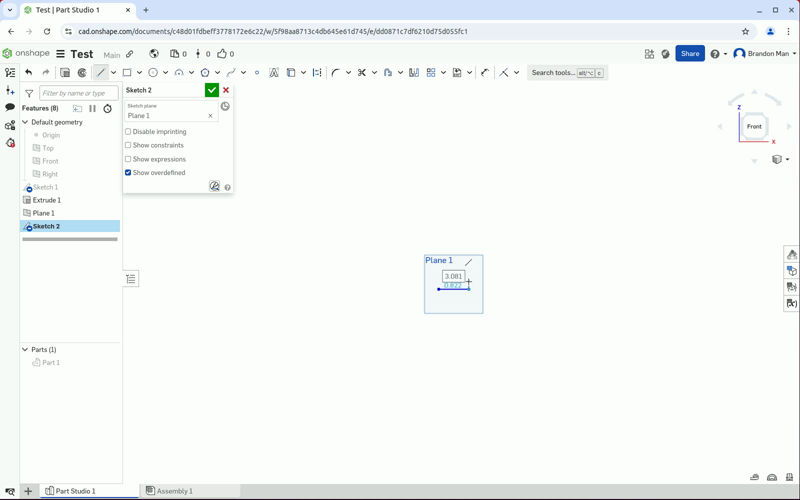
scroll(6)
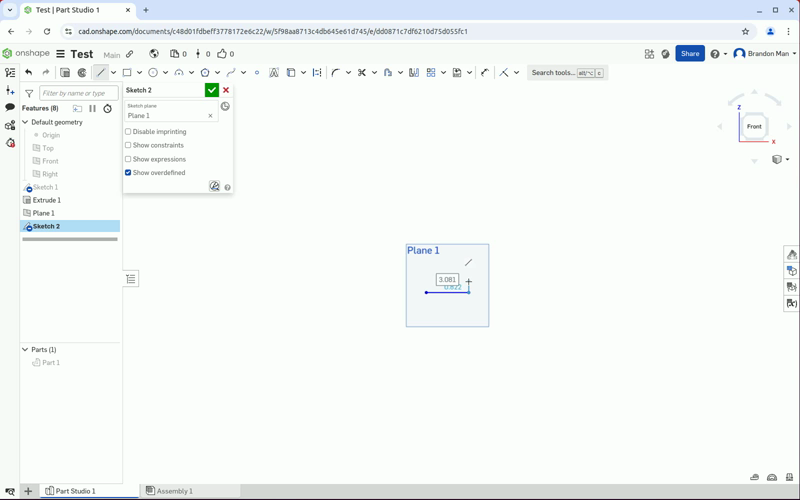
scroll(6)
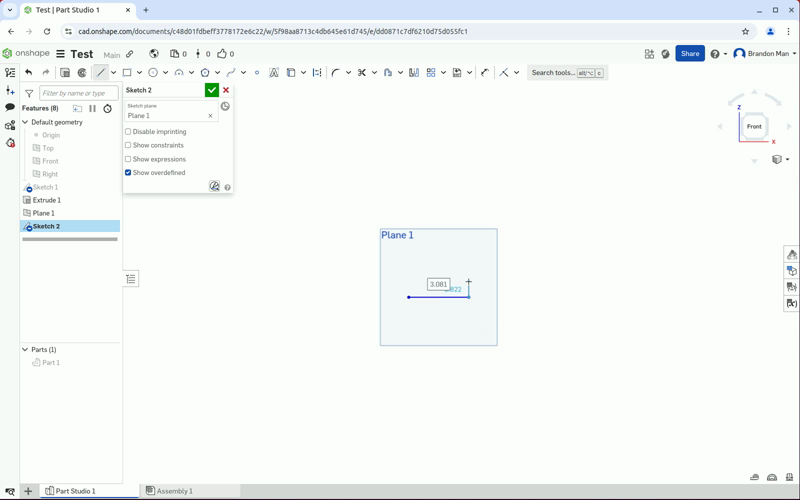
scroll(6)
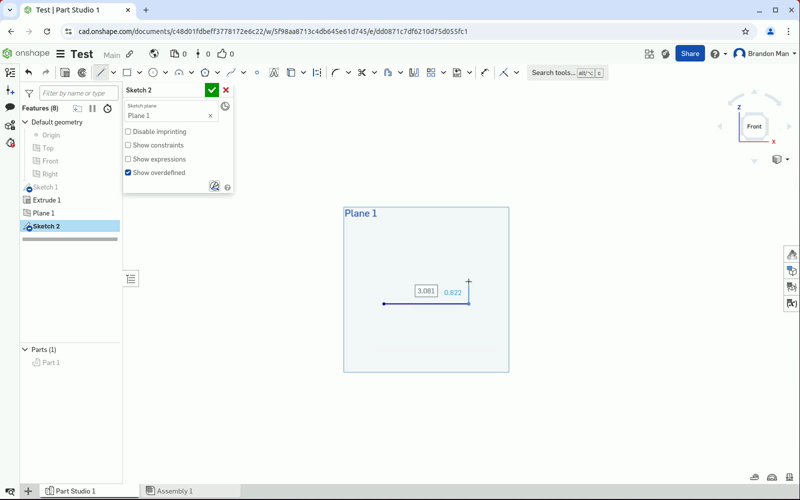
scroll(6)
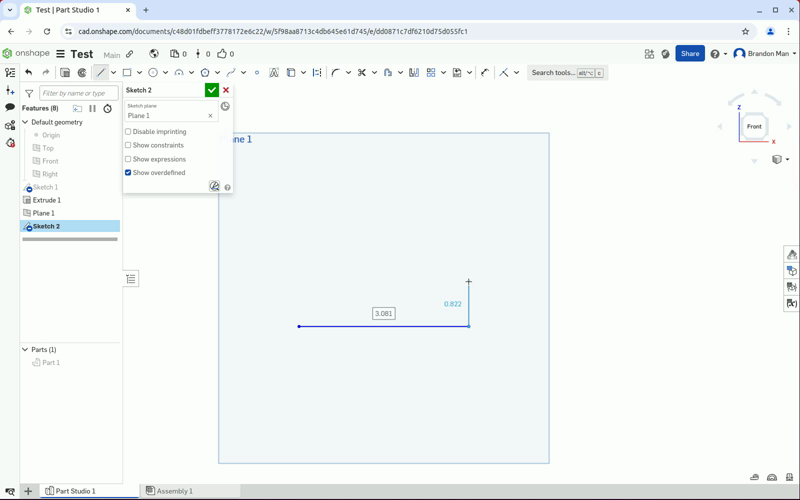
click(468, 281)
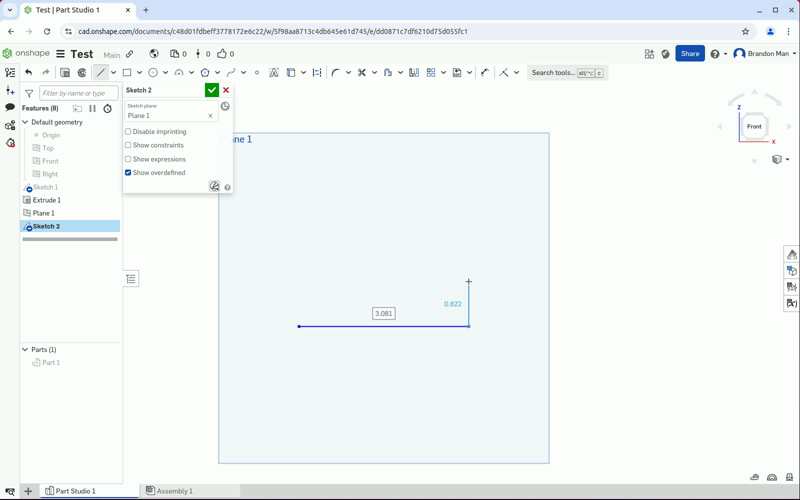
scroll(-6)
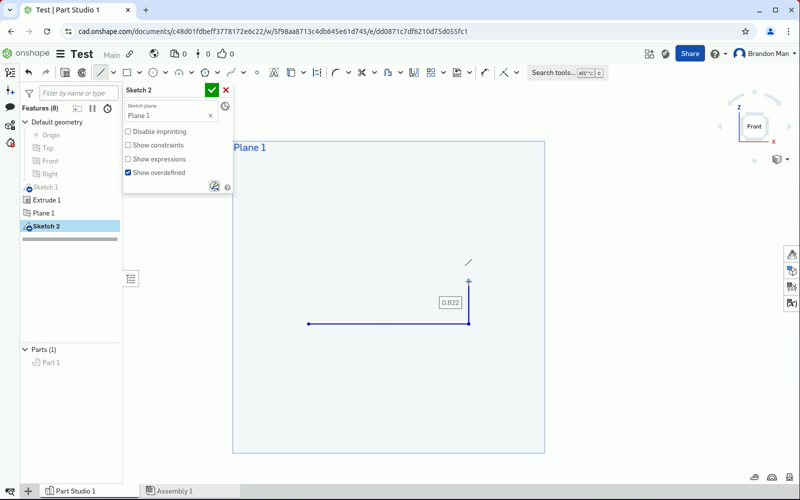
scroll(-6)
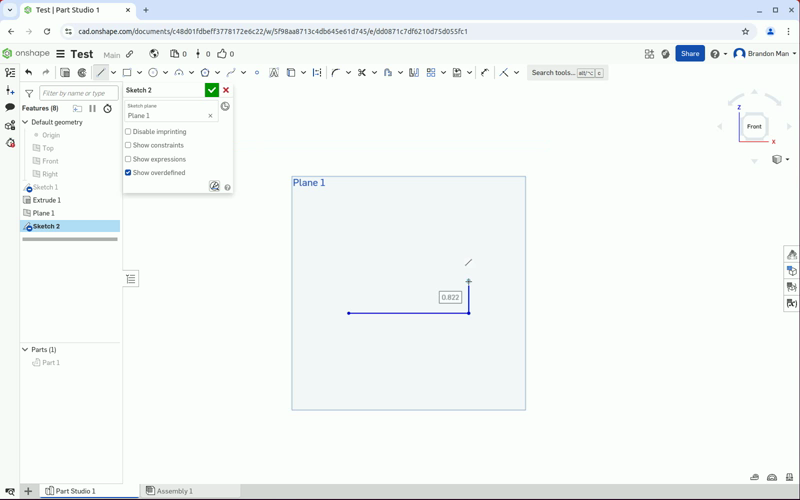
scroll(-6)
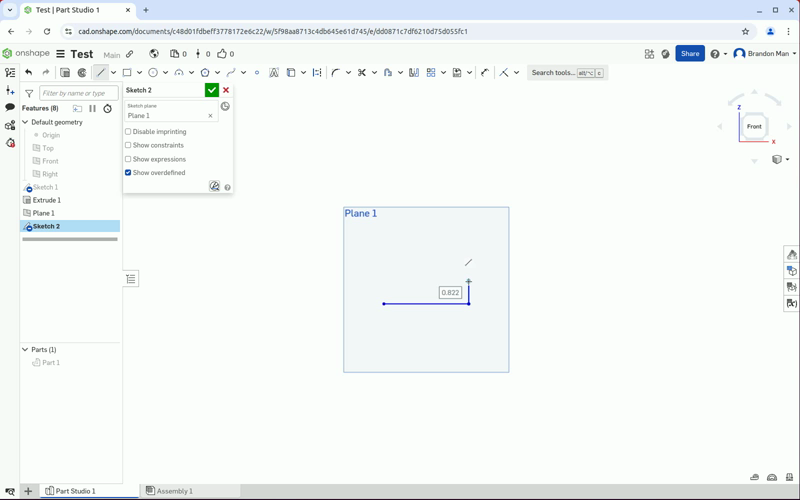
scroll(-6)
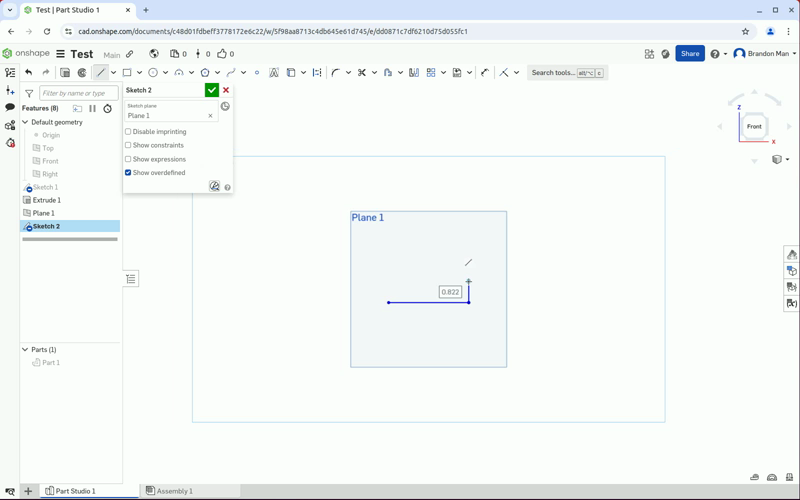
scroll(-6)
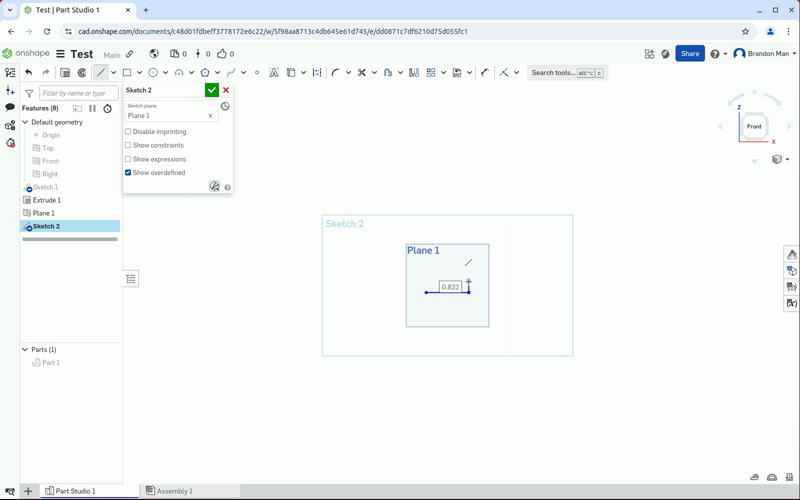
scroll(-6)
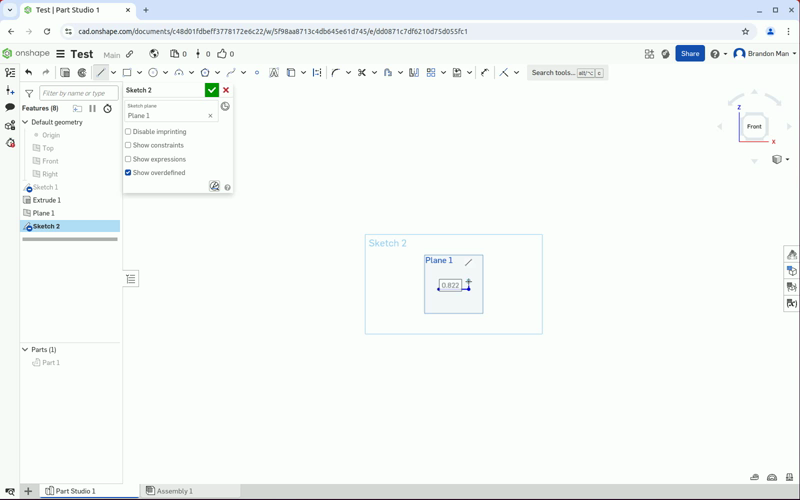
scroll(-6)
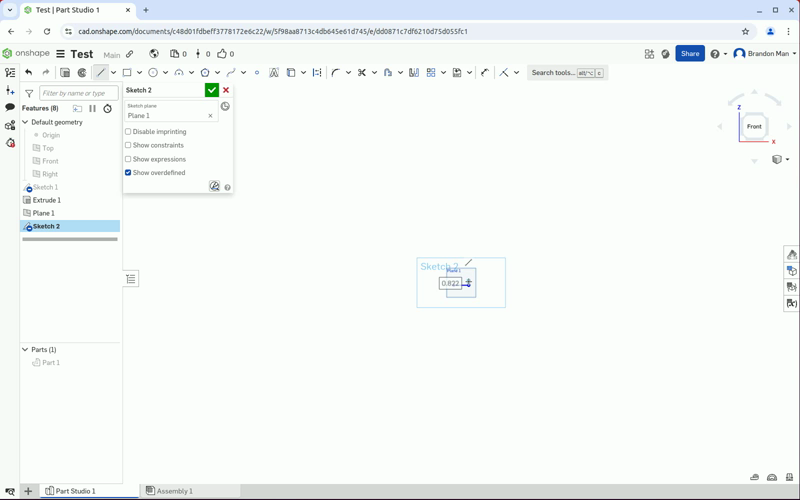
key_up(shift)
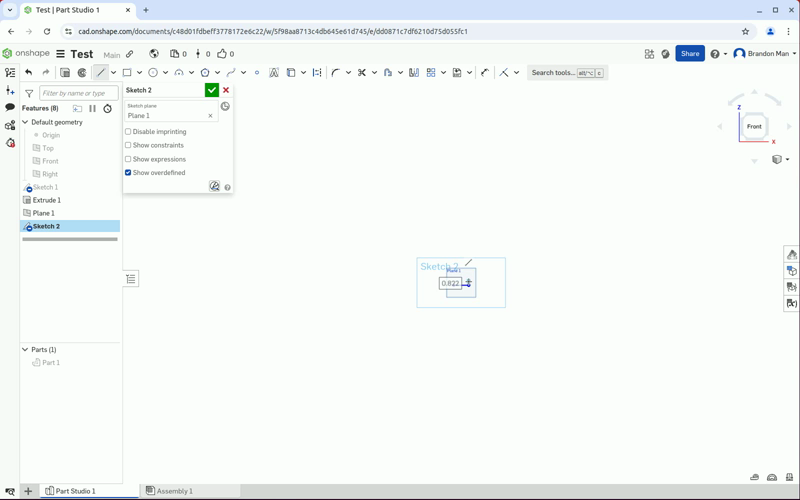
key_down(shift)
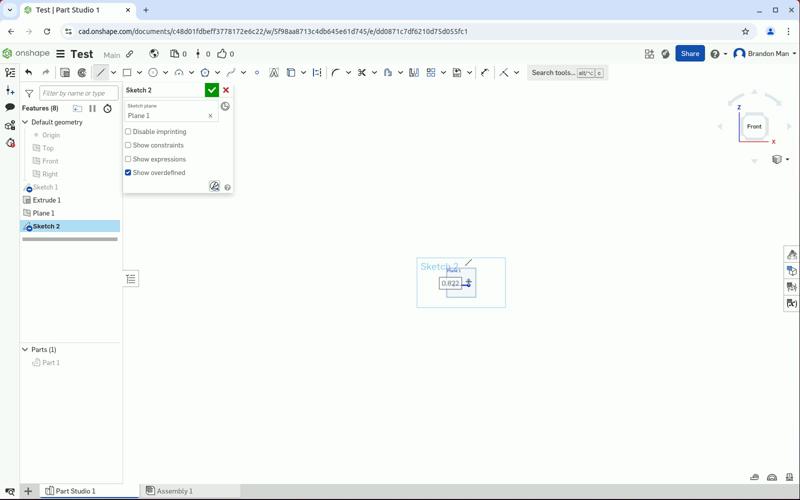
mouse_move(498, 281)
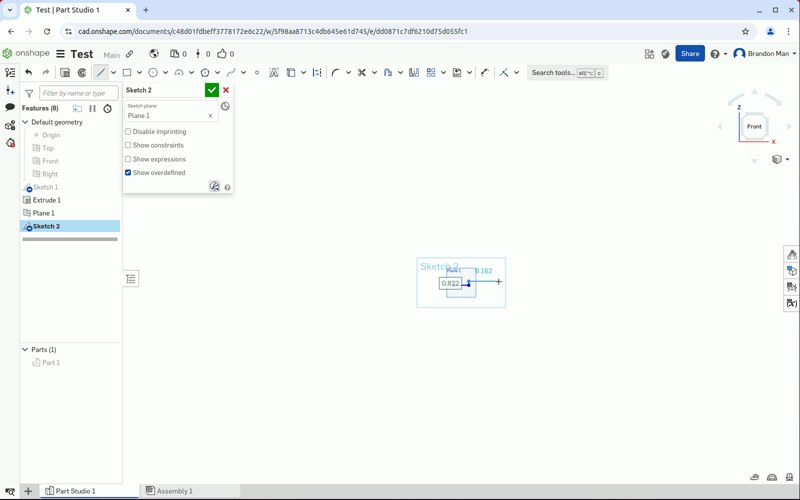
mouse_move(453, 281)
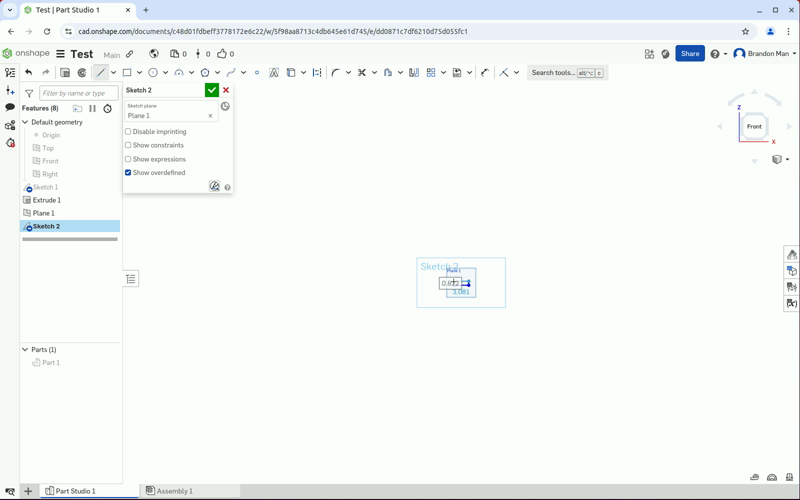
scroll(6)
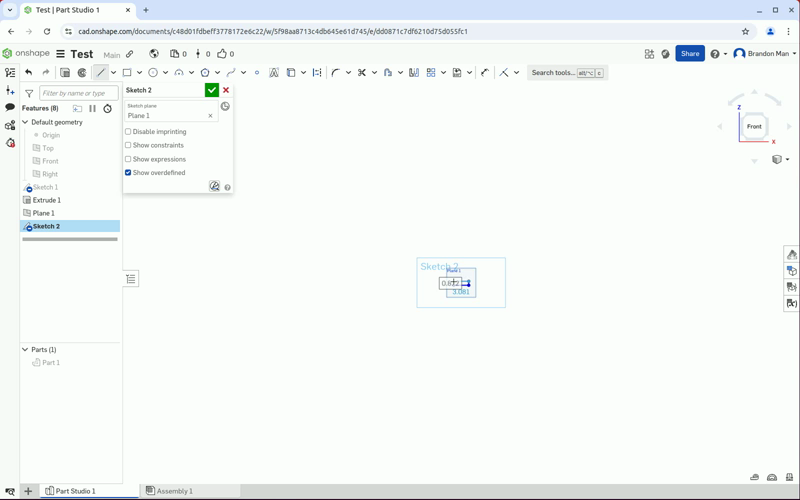
scroll(6)
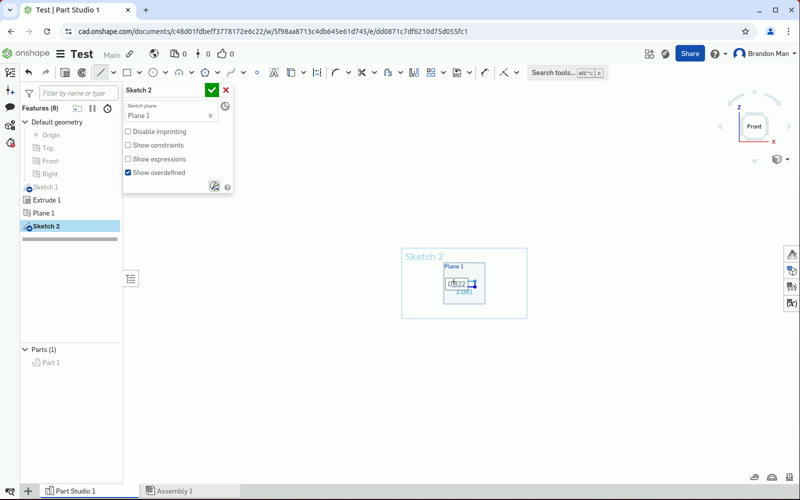
scroll(6)
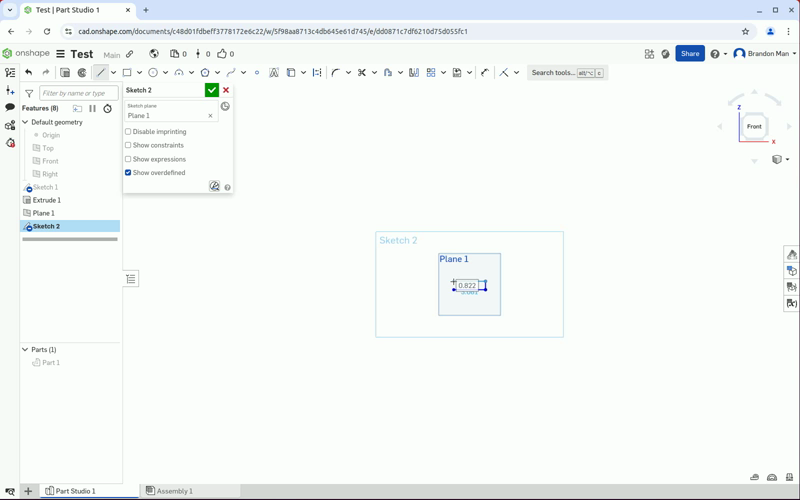
scroll(6)
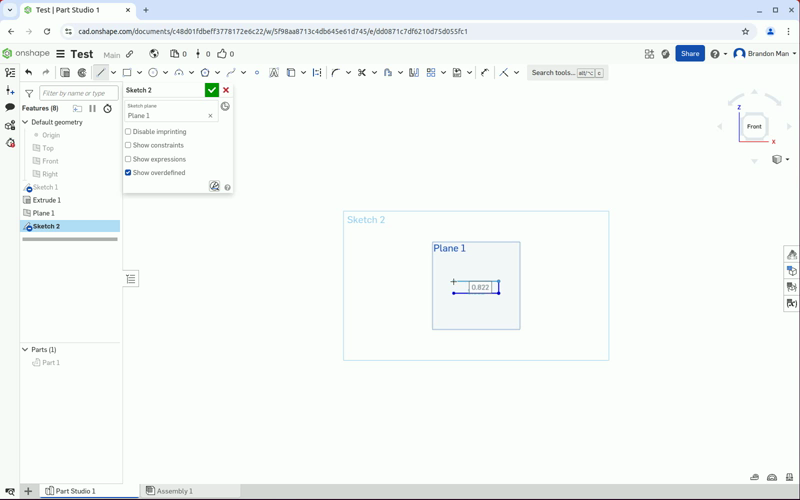
scroll(6)
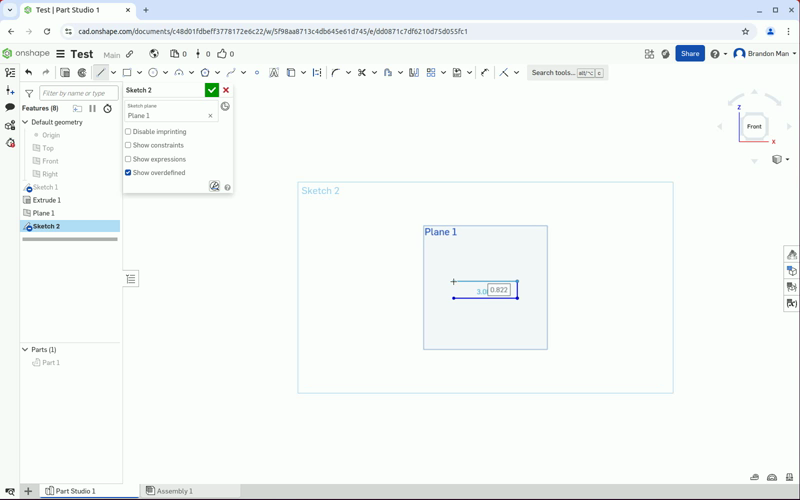
scroll(6)
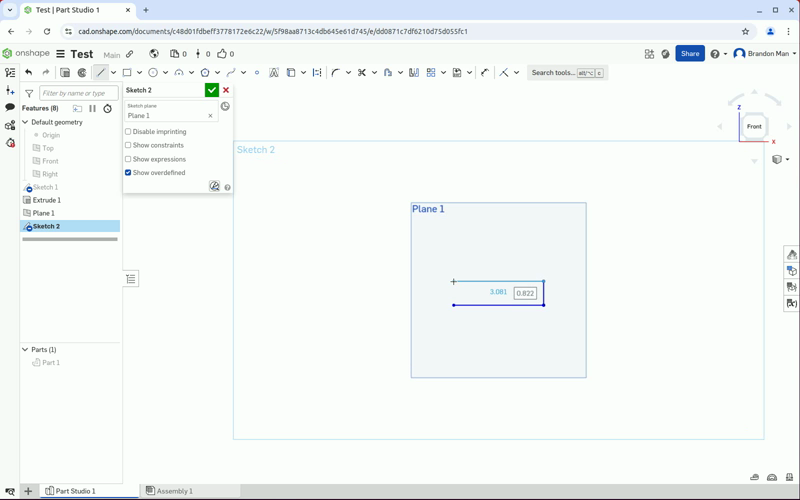
scroll(6)
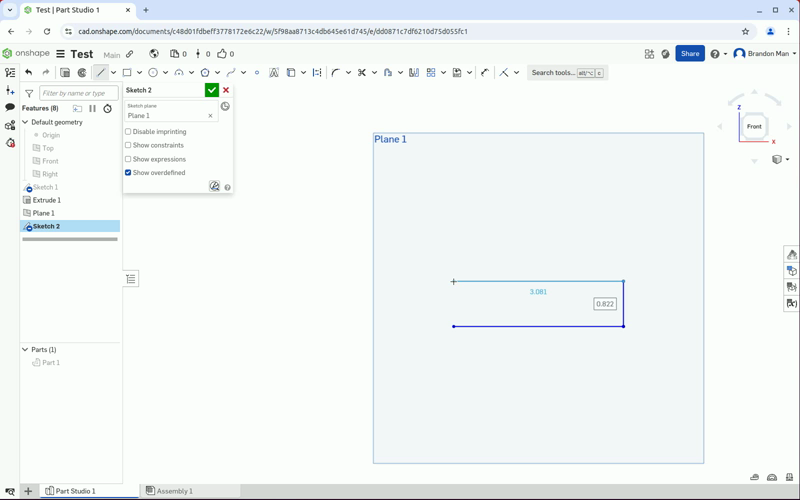
click(453, 281)
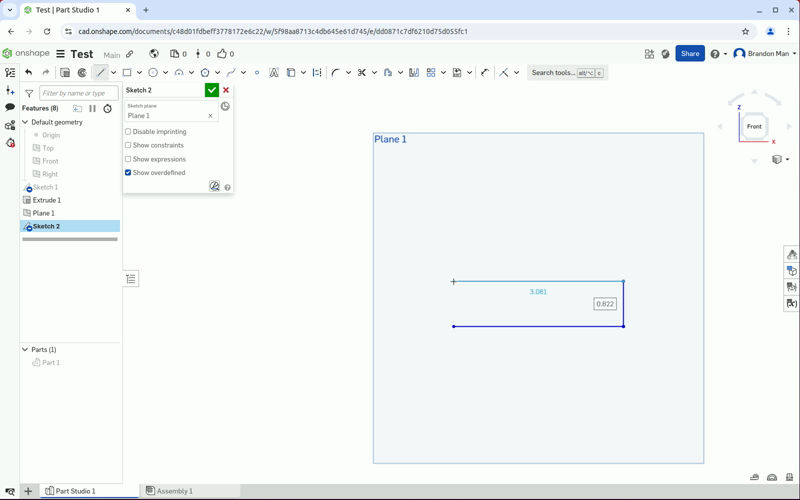
scroll(-6)
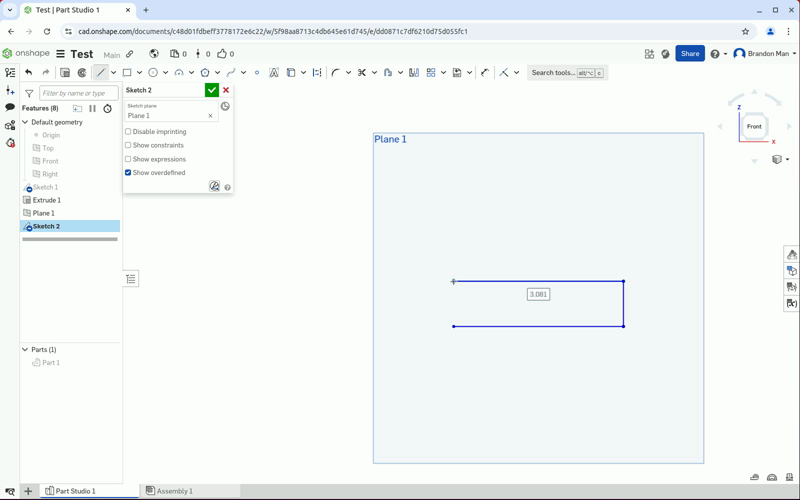
scroll(-6)
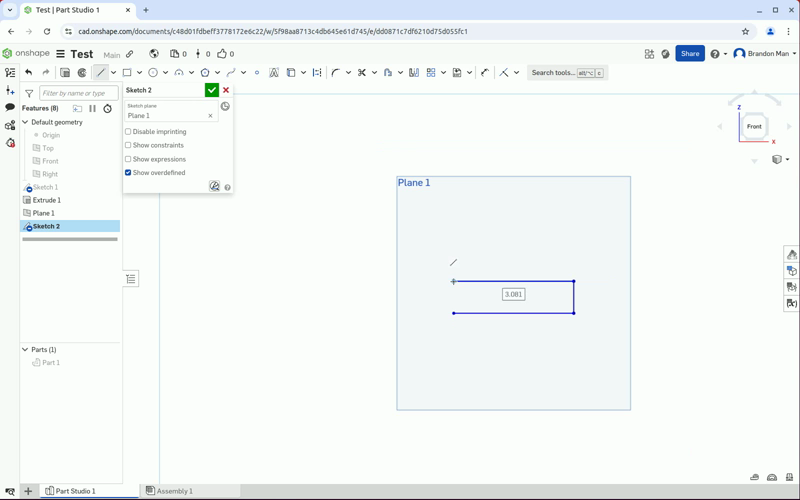
scroll(-6)
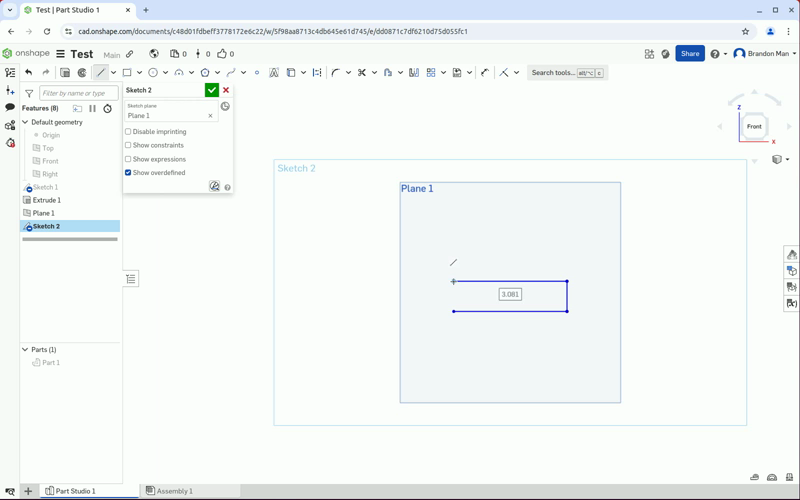
scroll(-6)
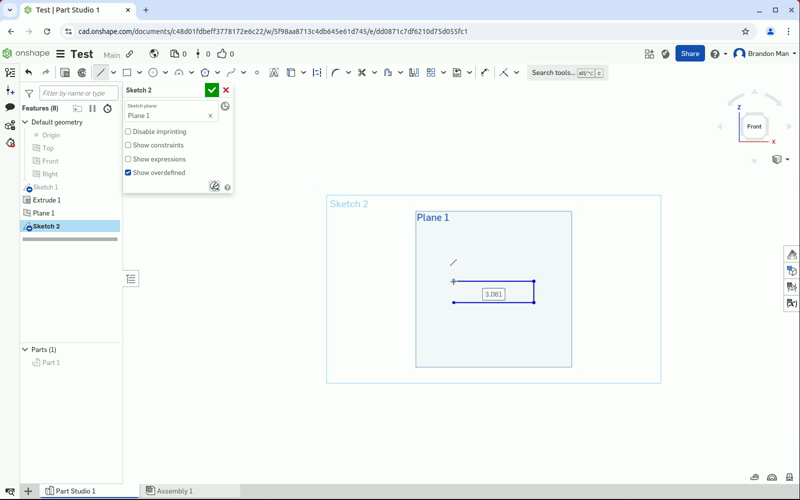
scroll(-6)
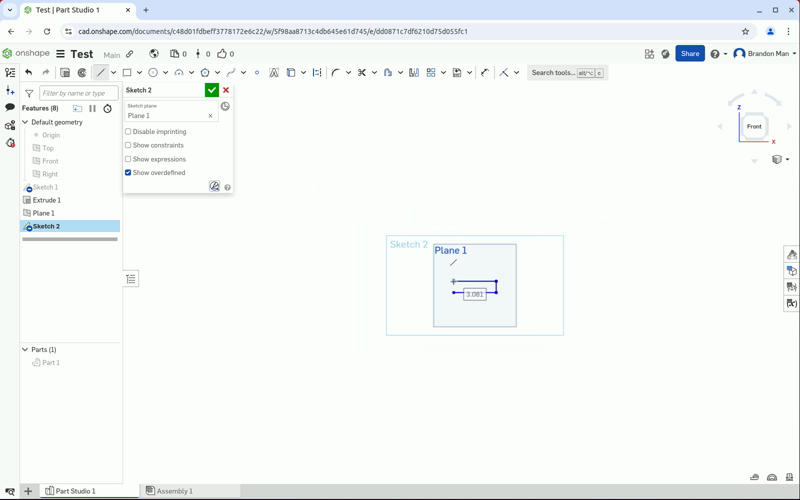
scroll(-6)
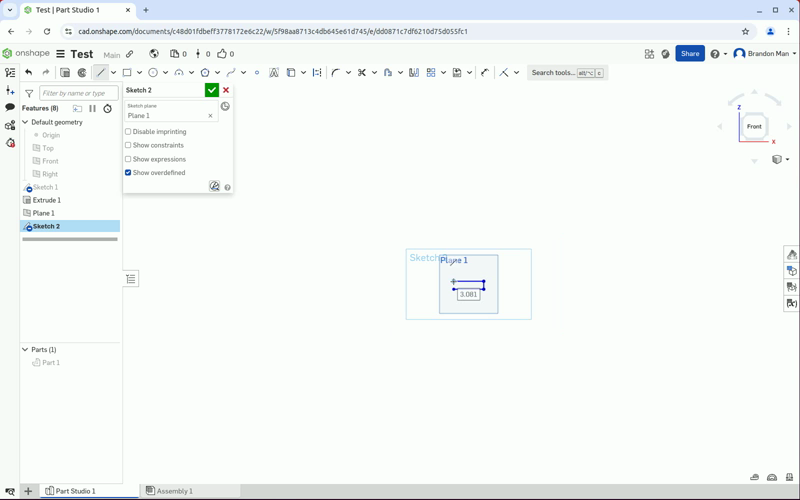
scroll(-6)
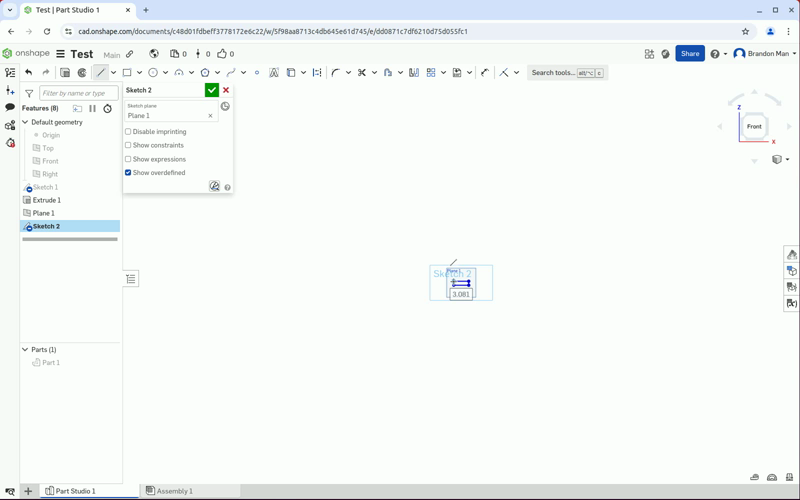
key_up(shift)
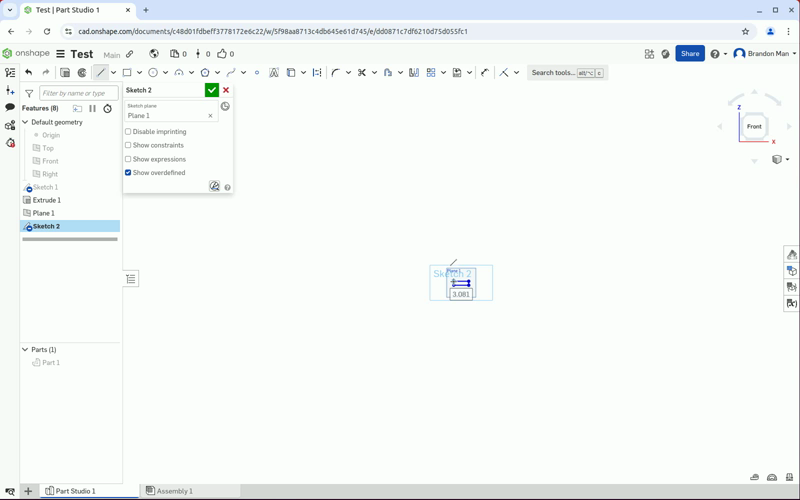
mouse_move(483, 281)
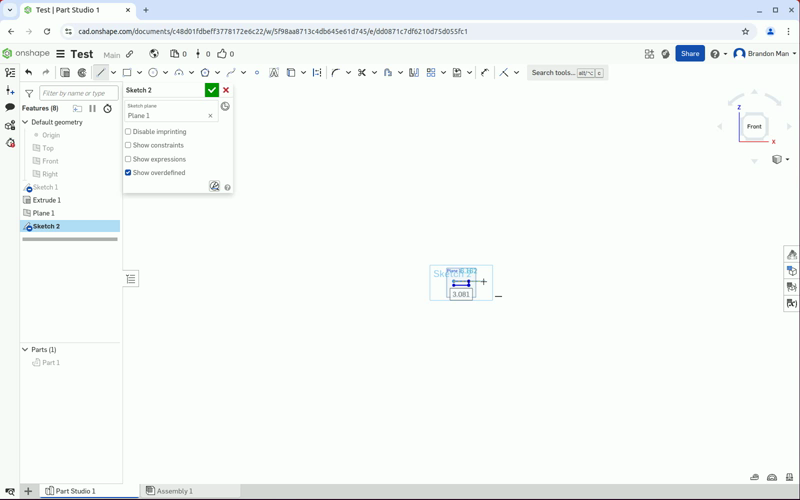
key_down(shift)
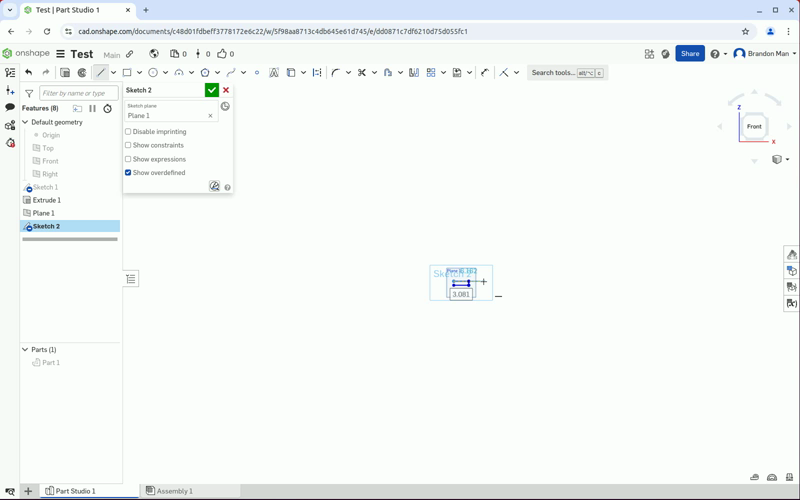
mouse_move(453, 285)
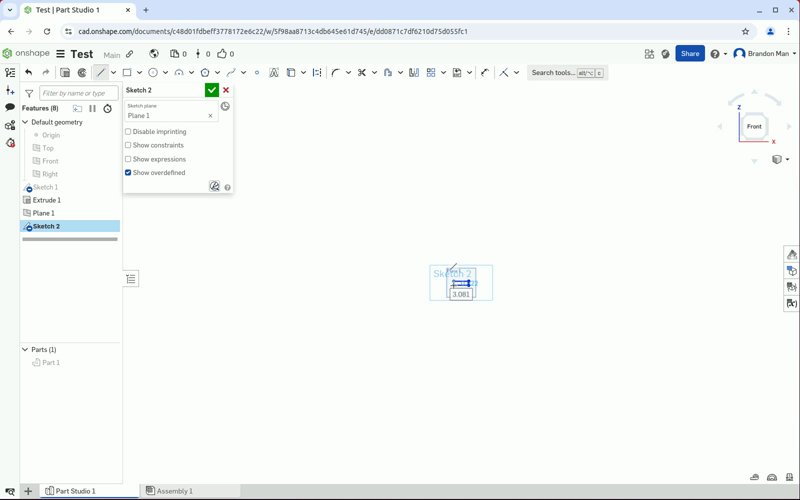
scroll(6)
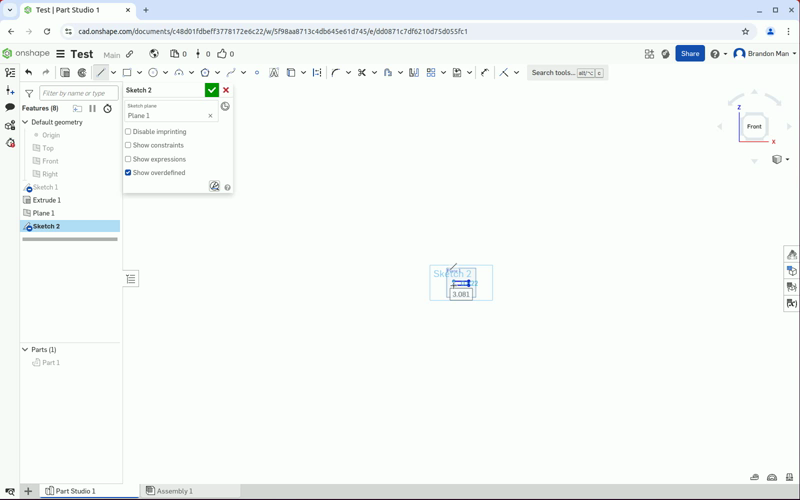
scroll(6)
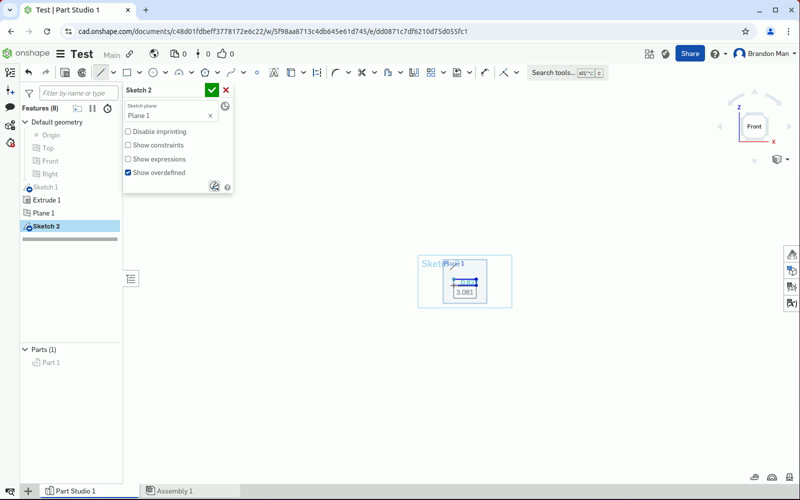
scroll(6)
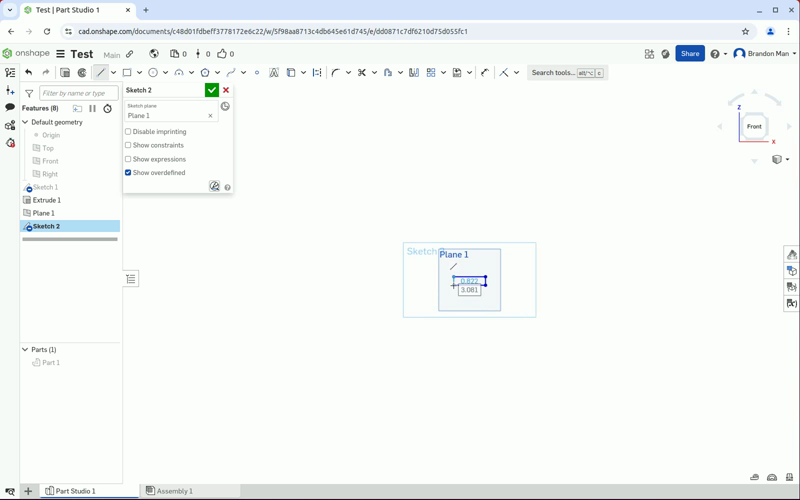
scroll(6)
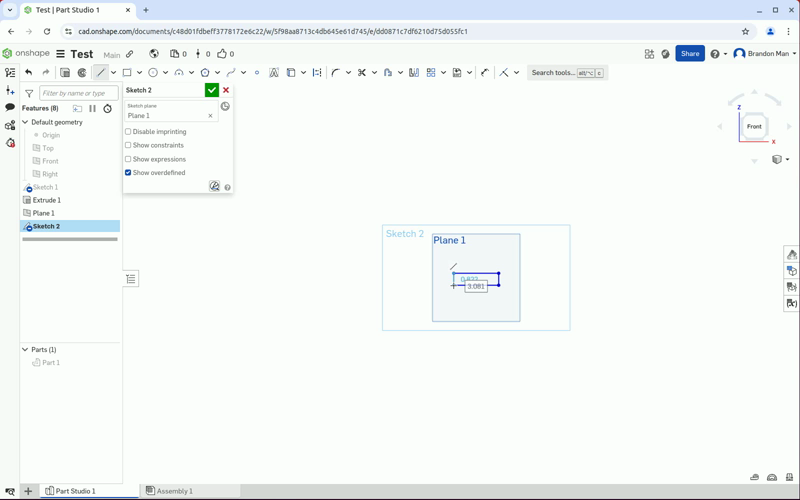
scroll(6)
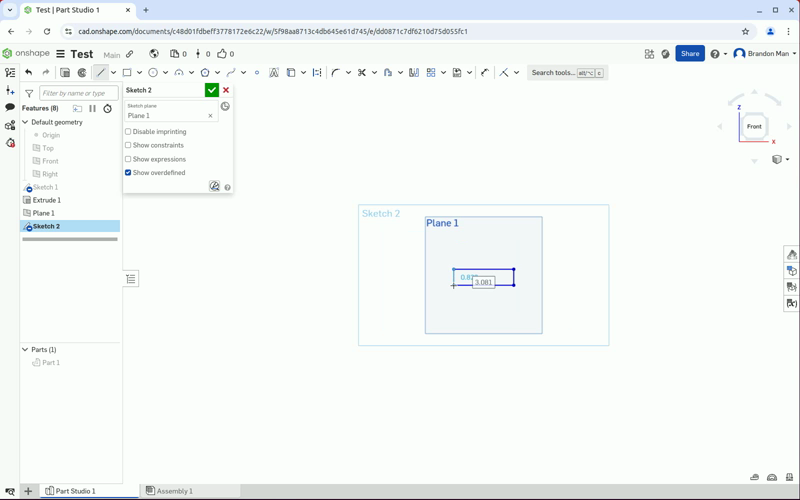
scroll(6)
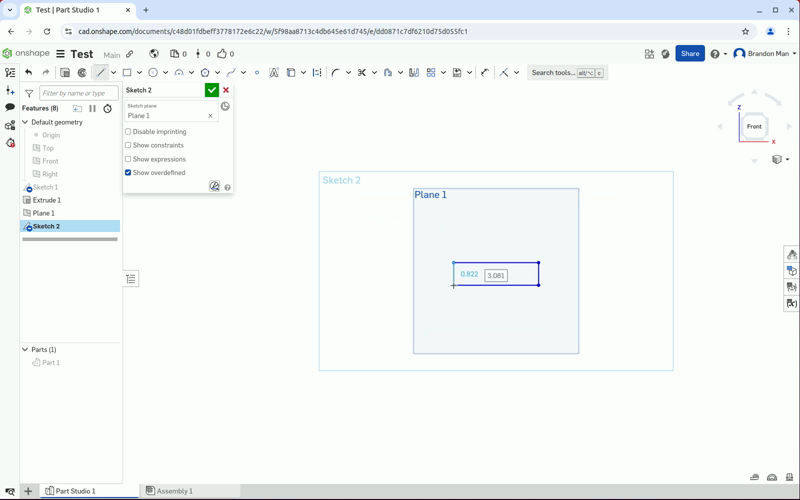
scroll(6)
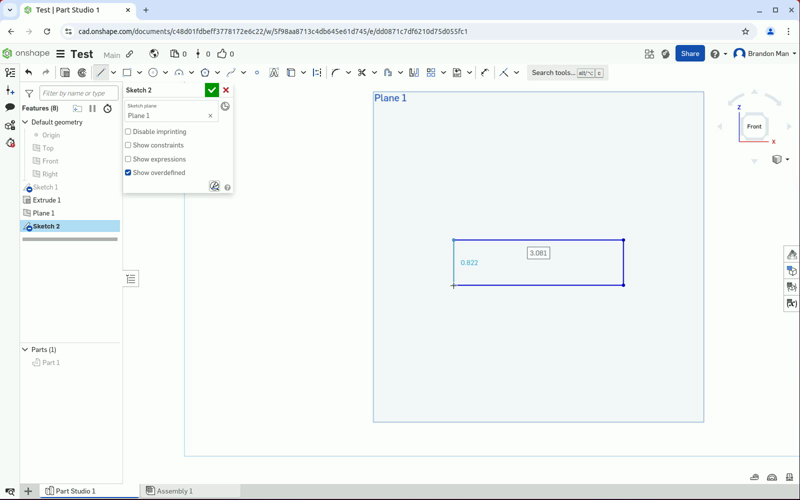
key_up(shift)
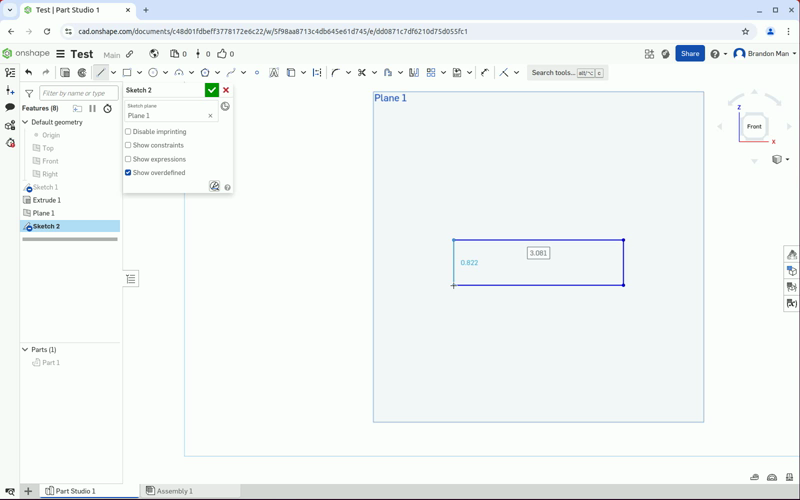
click(453, 285)
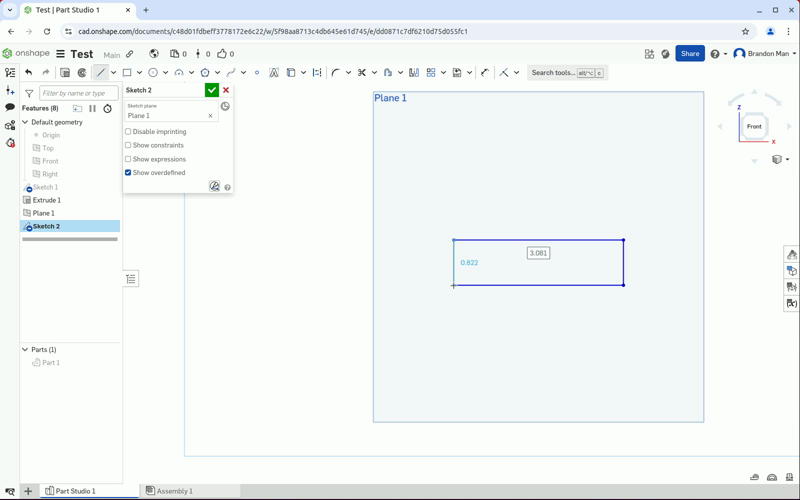
scroll(-6)
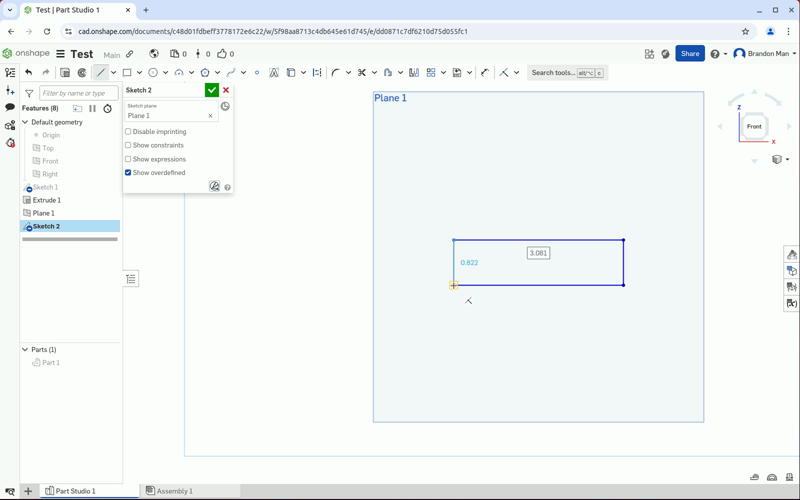
scroll(-6)
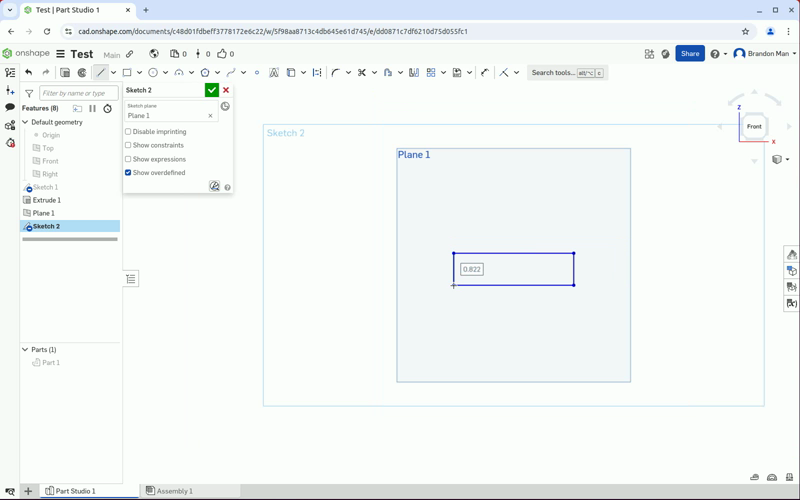
scroll(-6)
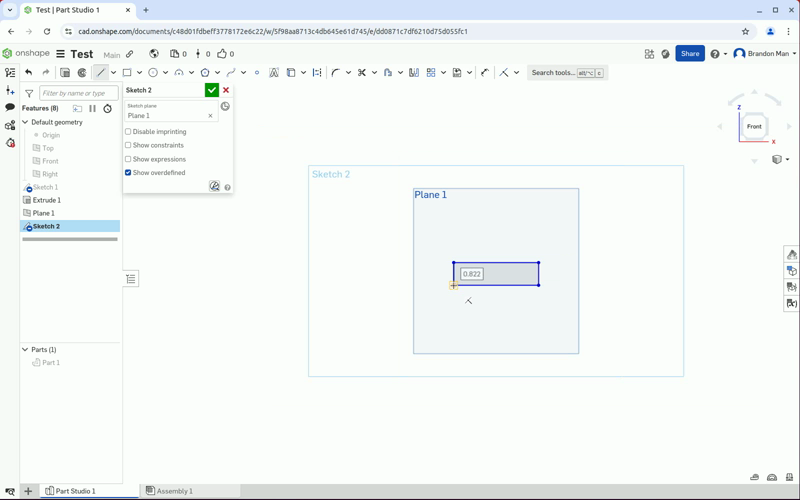
scroll(-6)
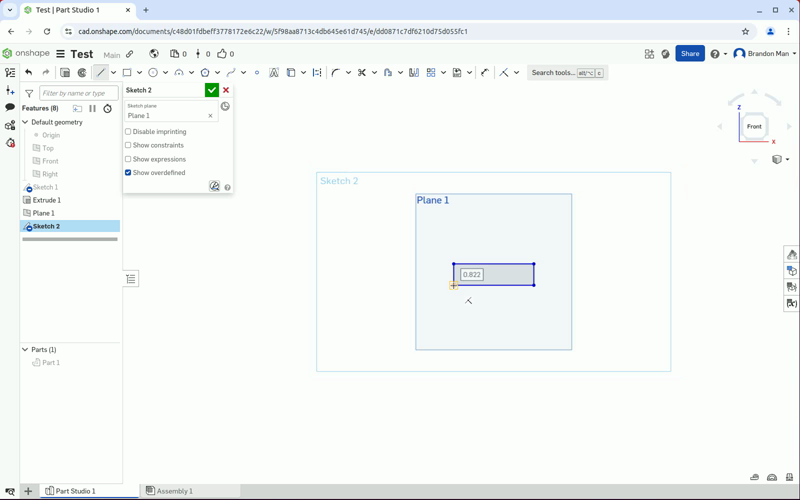
scroll(-6)
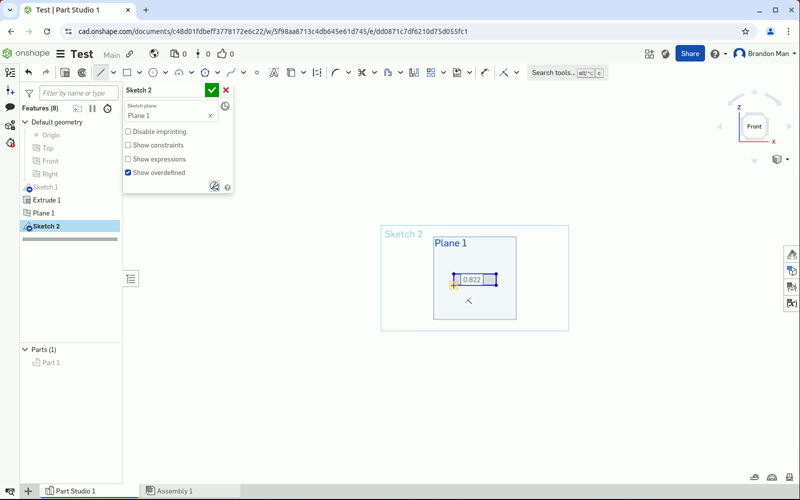
scroll(-6)
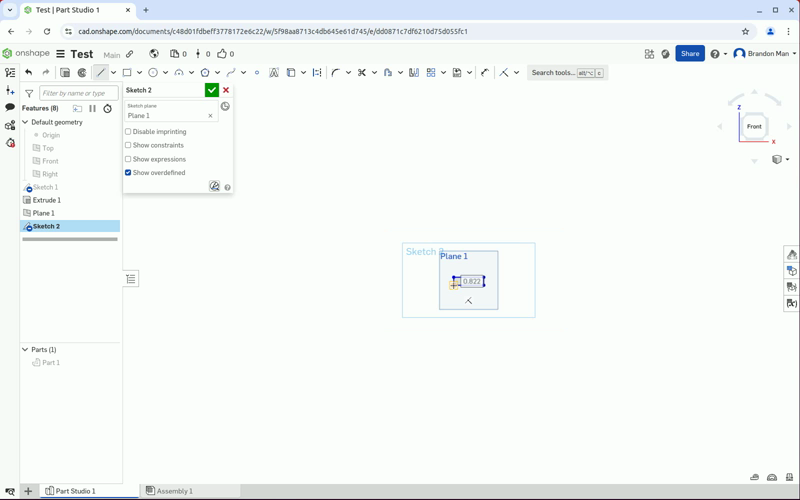
scroll(-6)
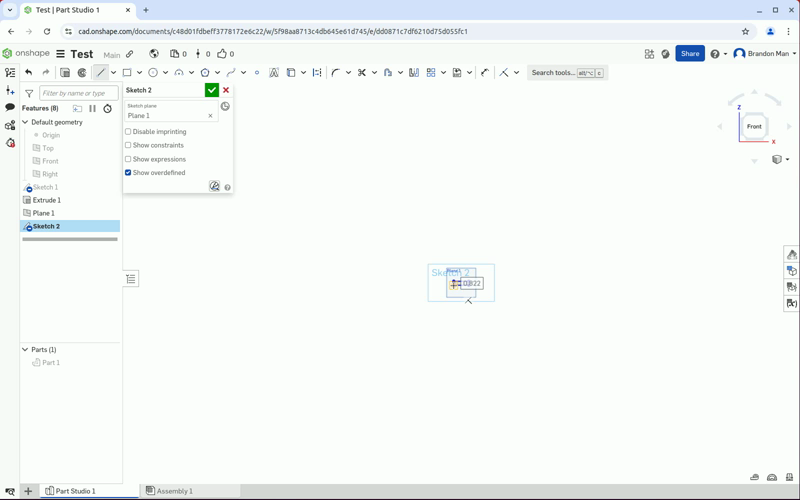
key(esc)
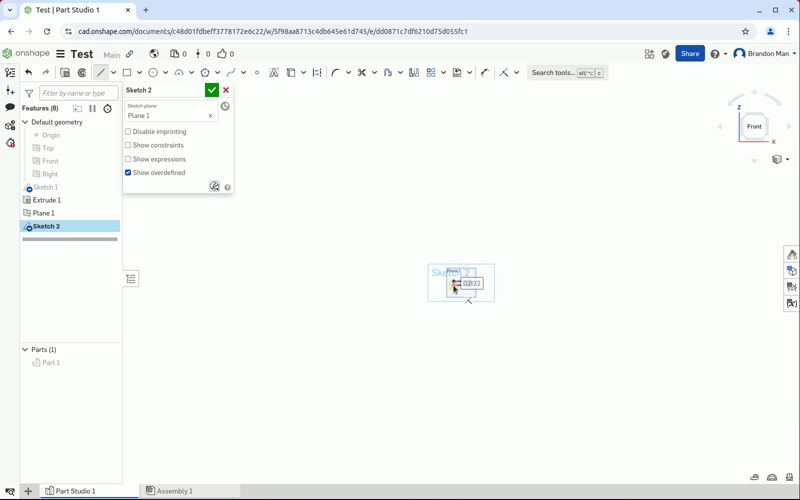
mouse_move(463, 284)
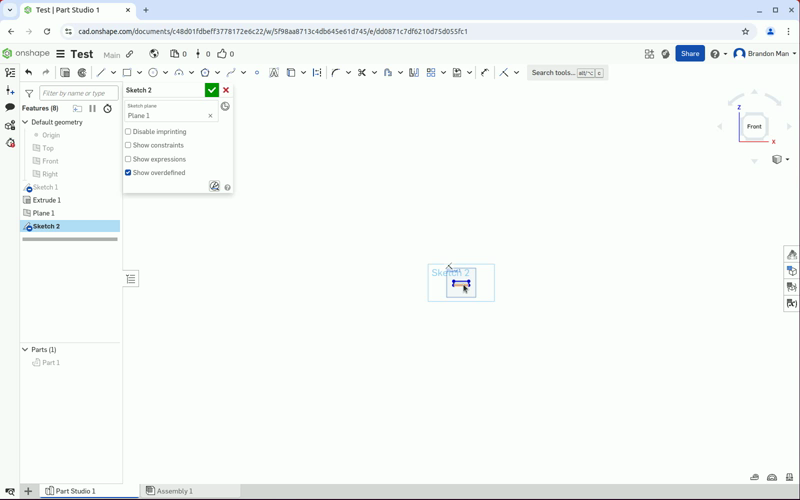
scroll(6)
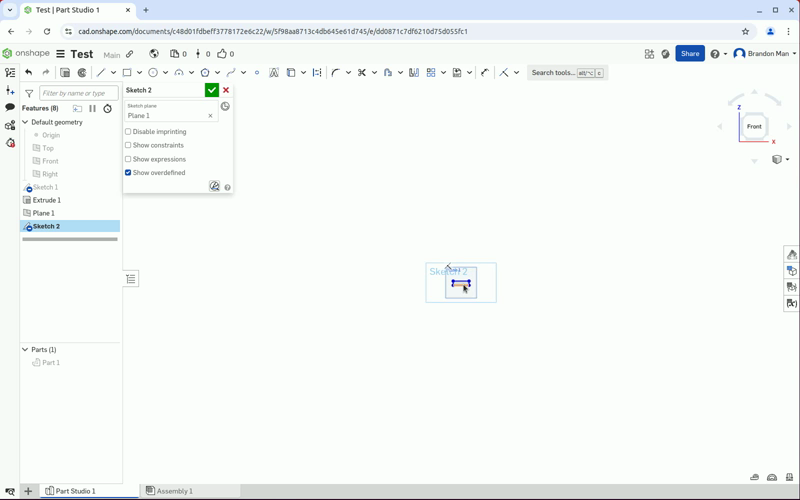
scroll(6)
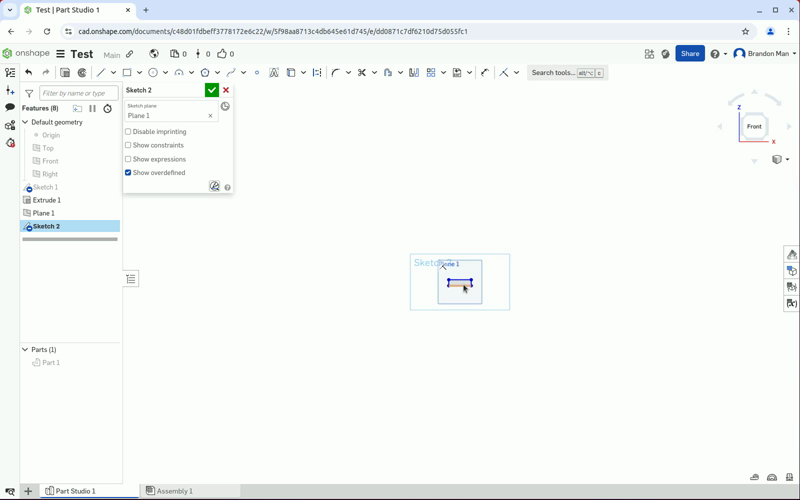
scroll(6)
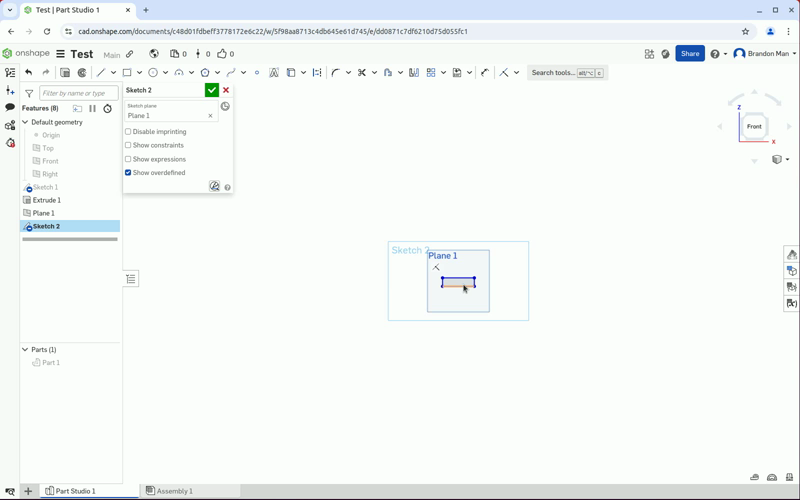
scroll(6)
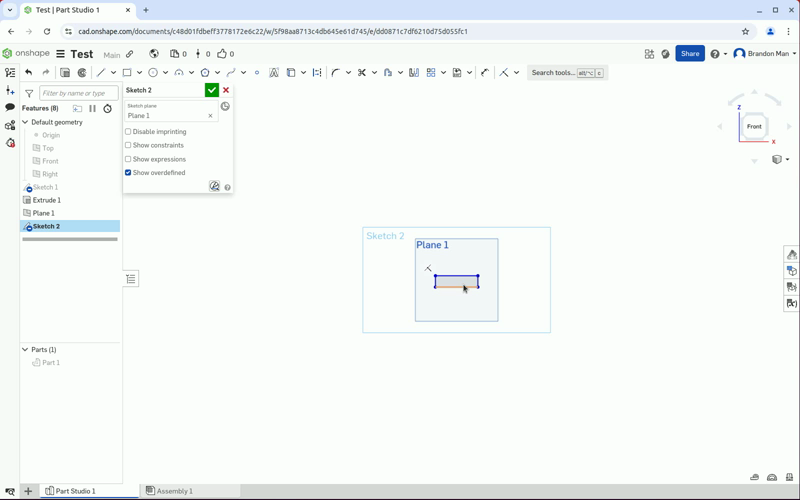
scroll(6)
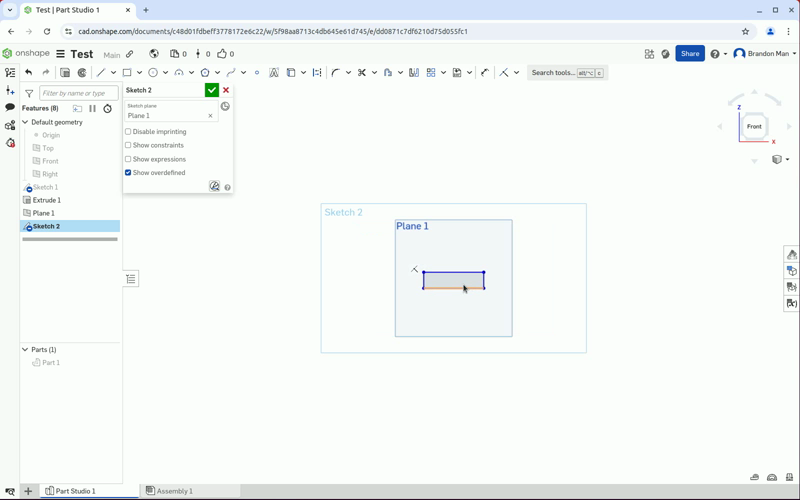
scroll(6)
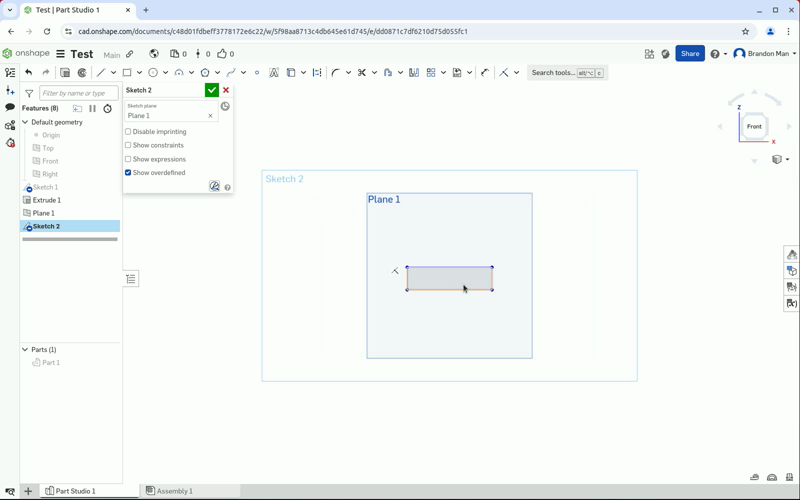
scroll(6)
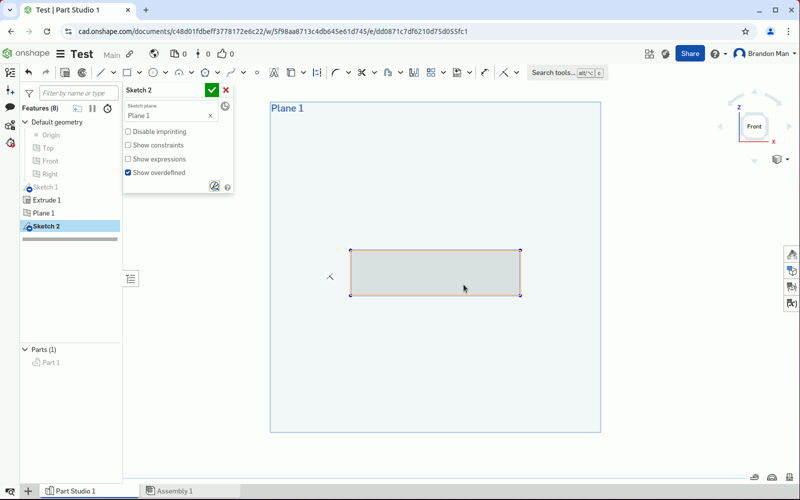
click(463, 284)
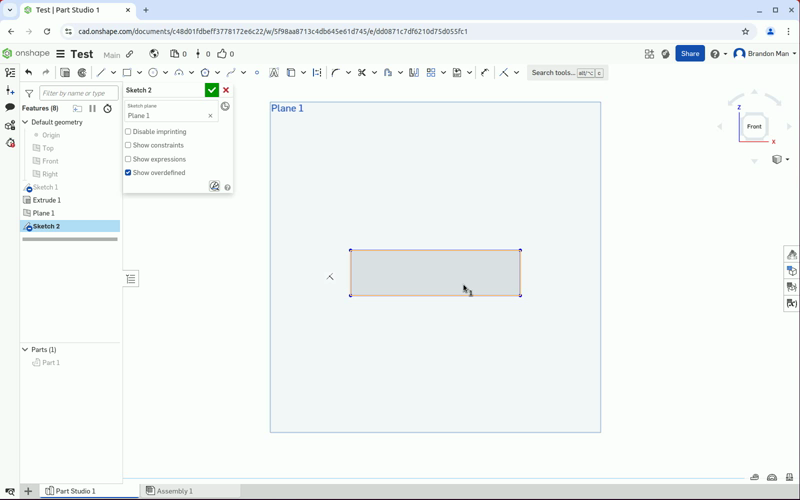
scroll(-6)
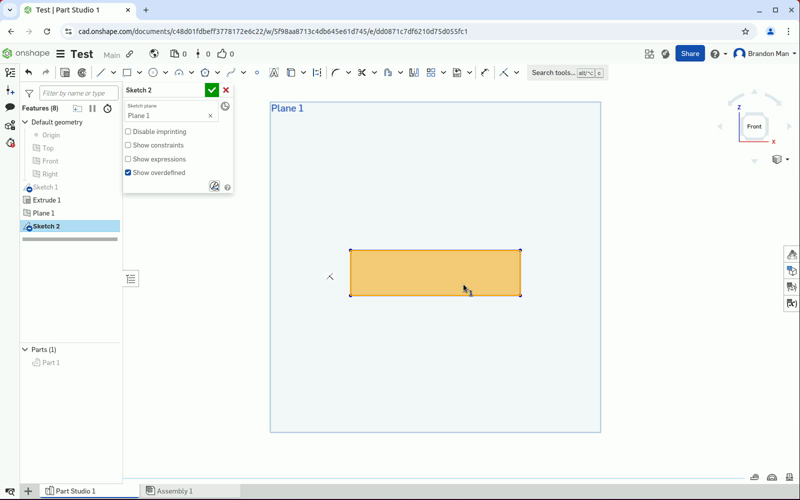
scroll(-6)
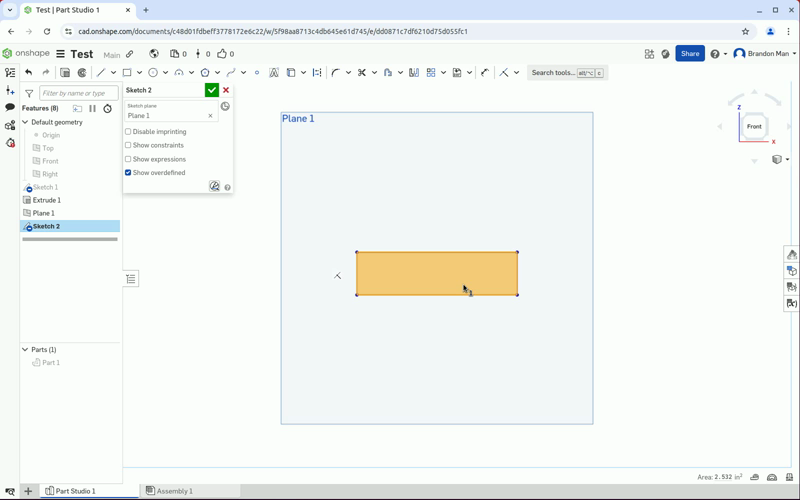
scroll(-6)
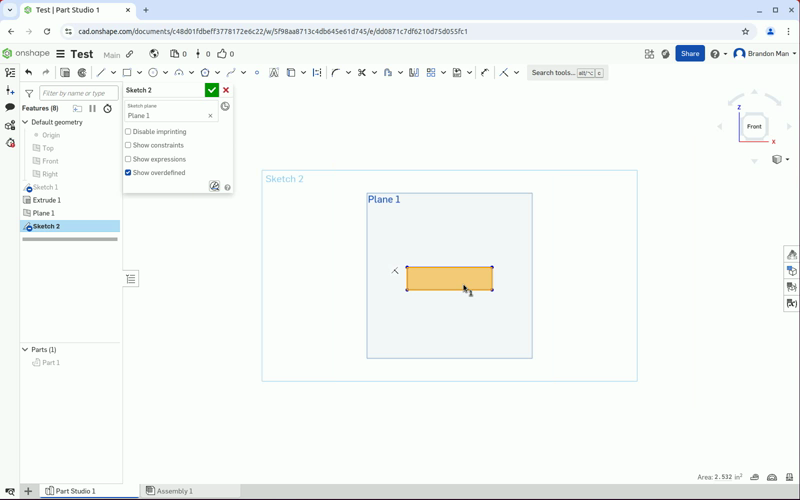
scroll(-6)
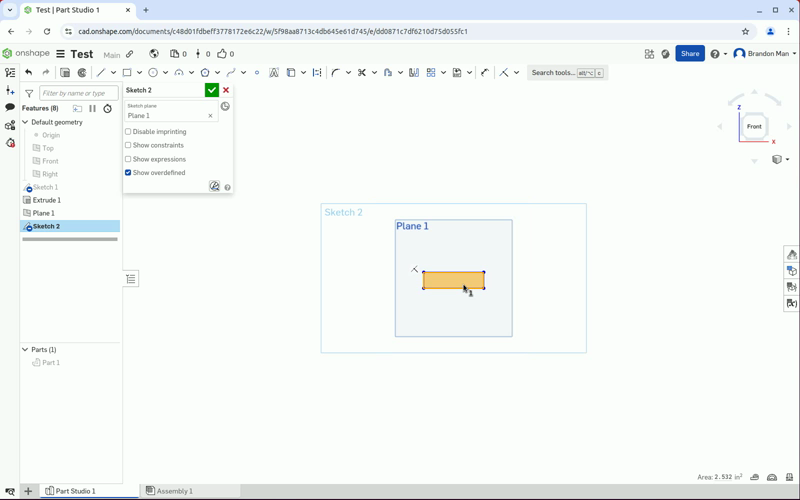
scroll(-6)
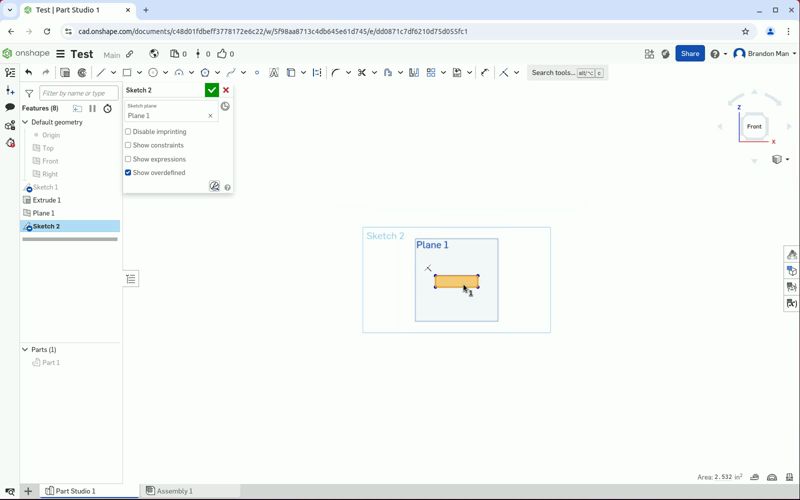
scroll(-6)
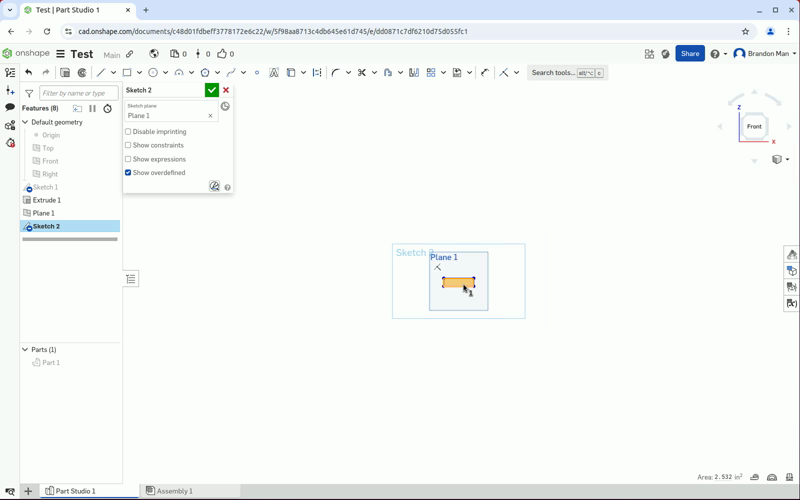
scroll(-6)
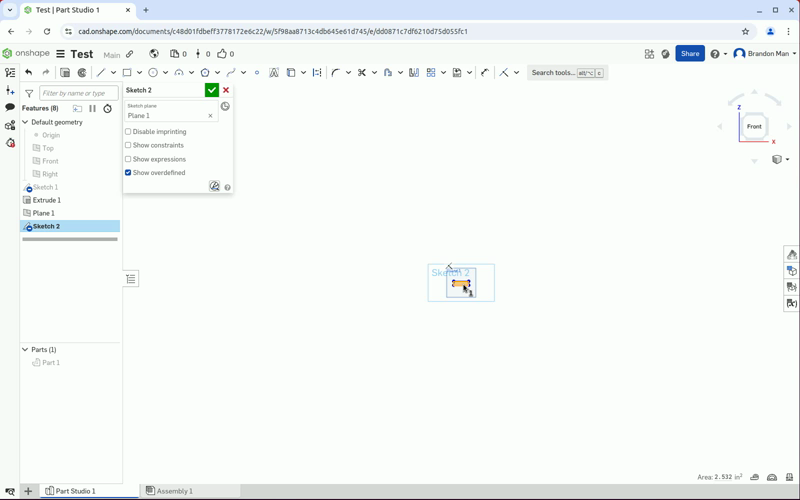
mouse_move(73, 352)
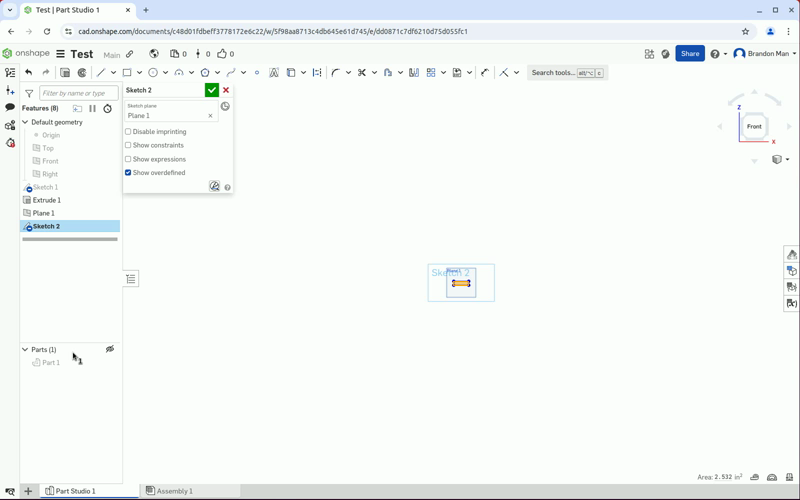
key(shift+y)
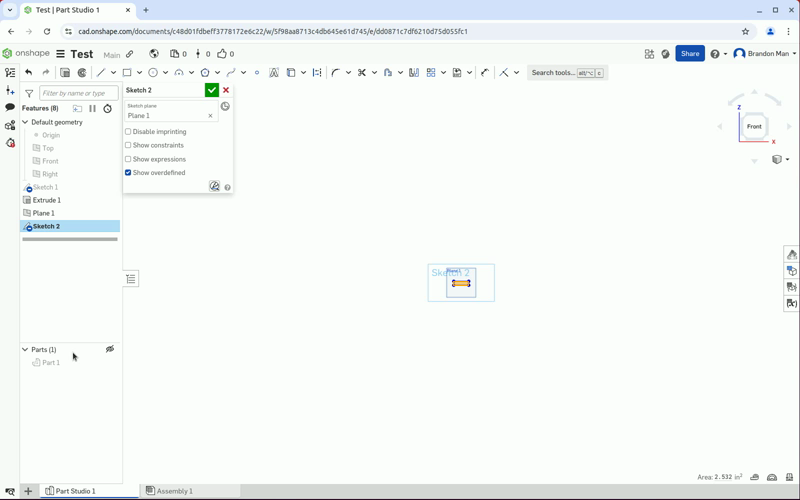
key(shift+e)
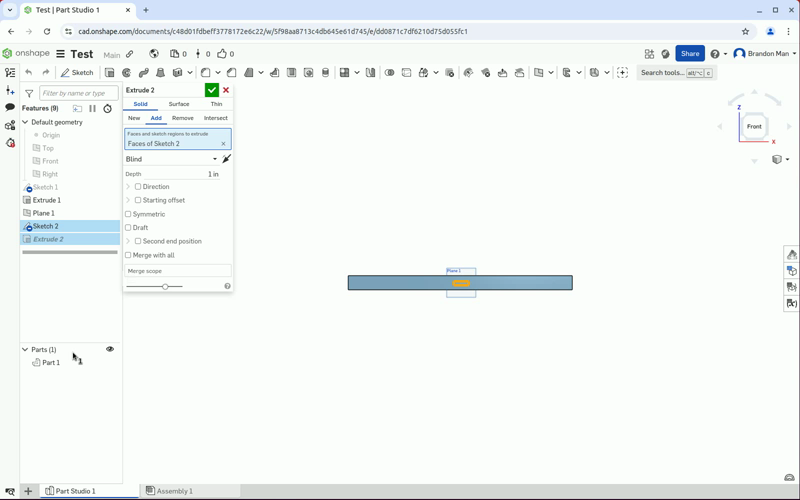
mouse_move(143, 106)
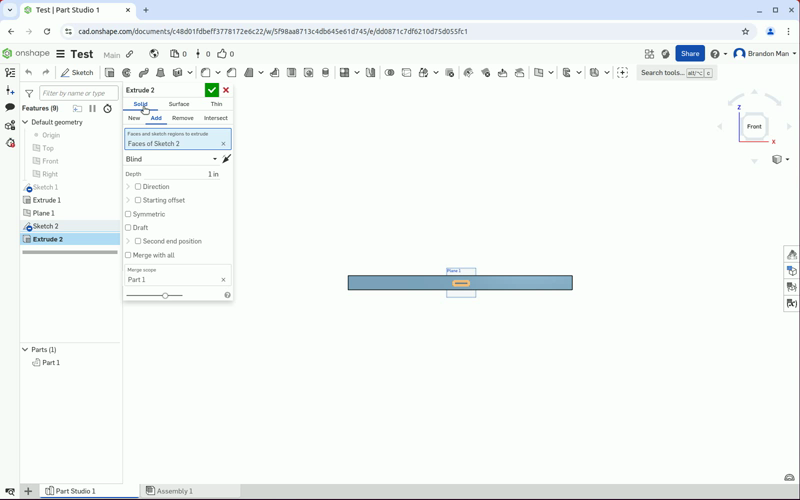
click(143, 106)
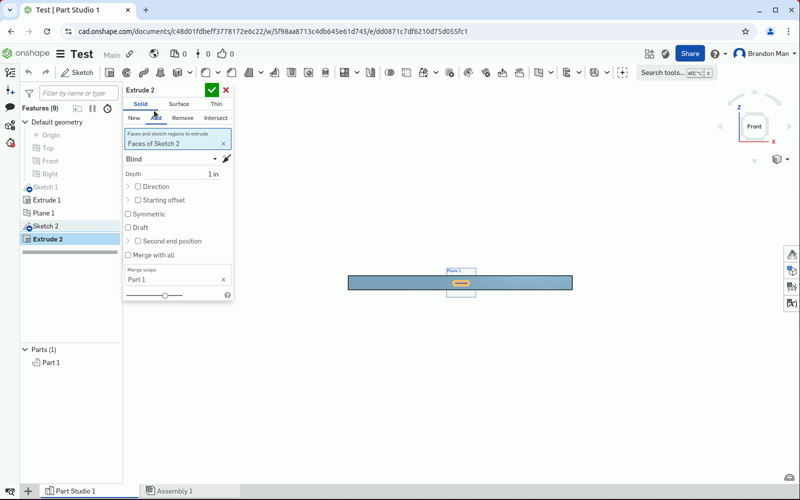
mouse_move(186, 120)
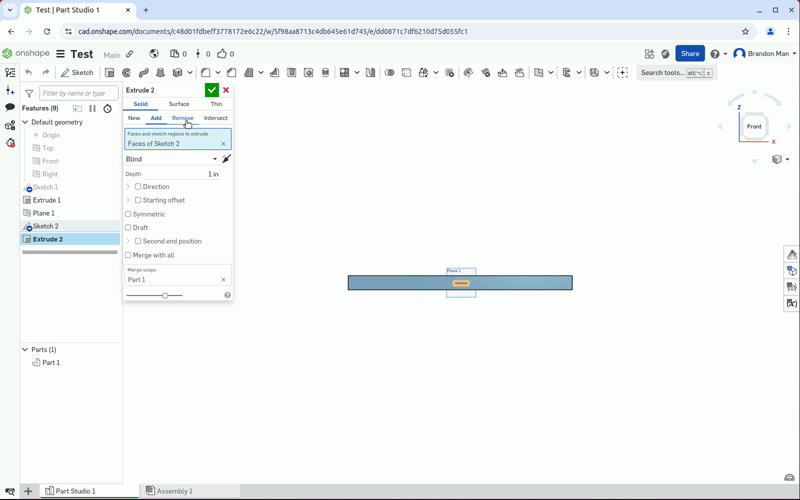
click(186, 120)
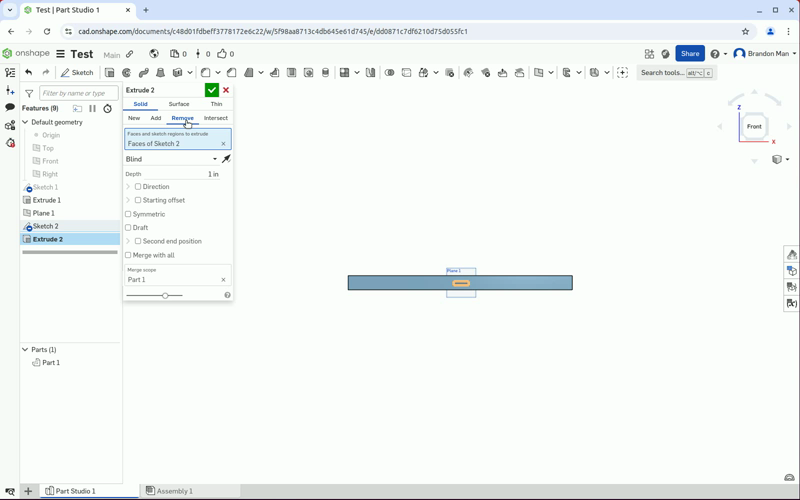
key(tab, 4)
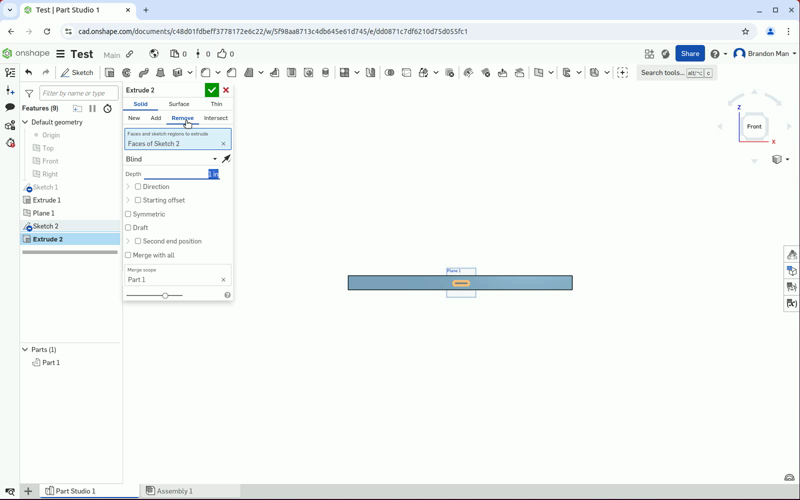
text(5.777)
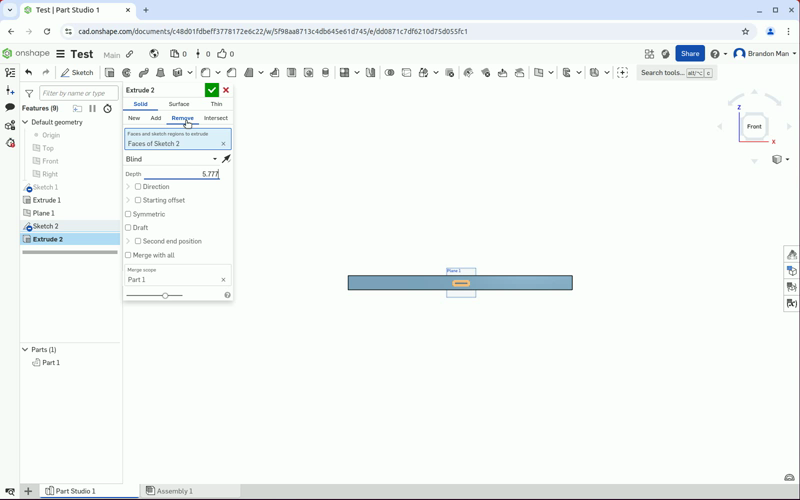
key(tab, 6)
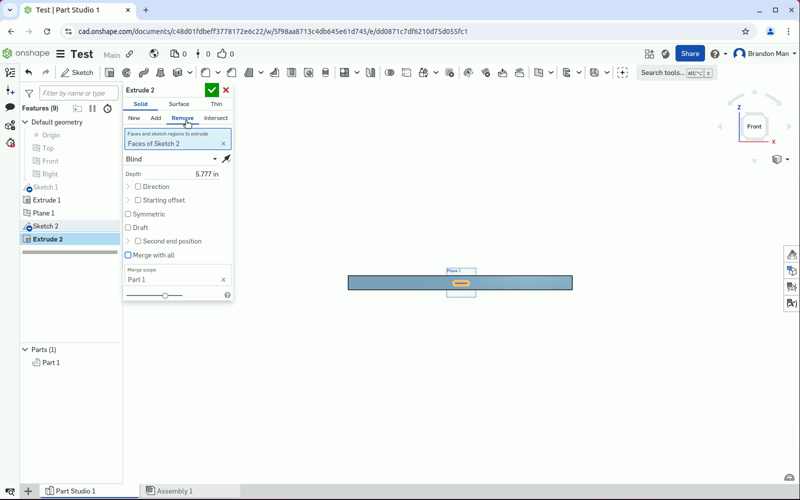
key(space)
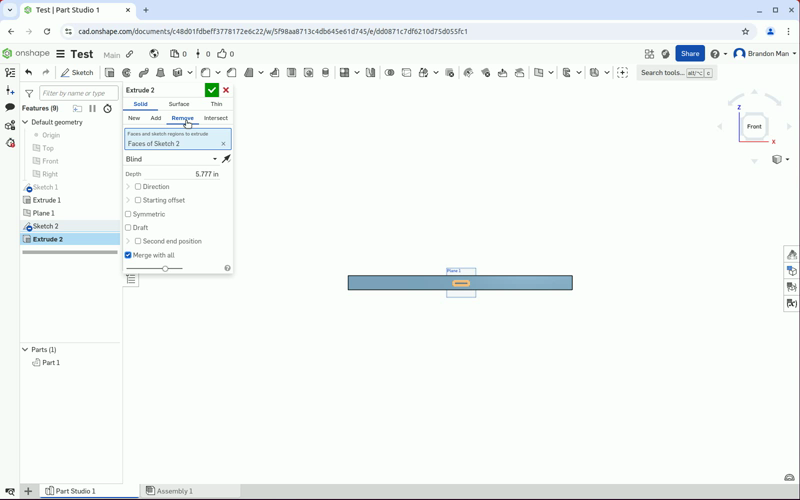
key(enter)
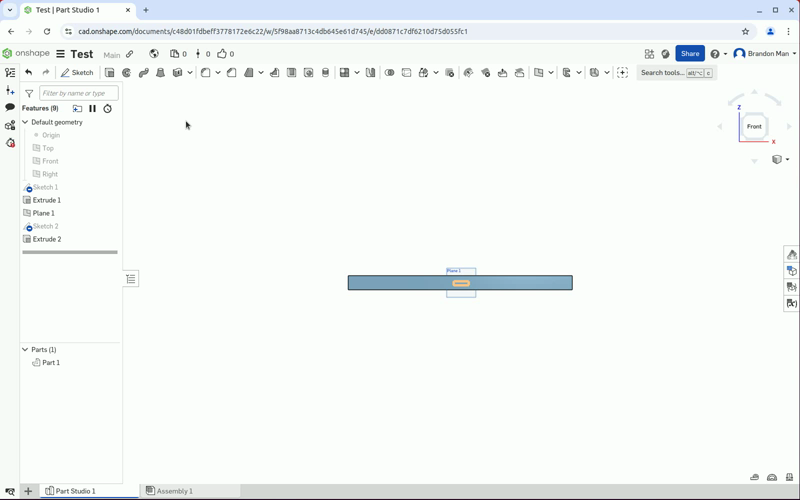
key(shift+h)
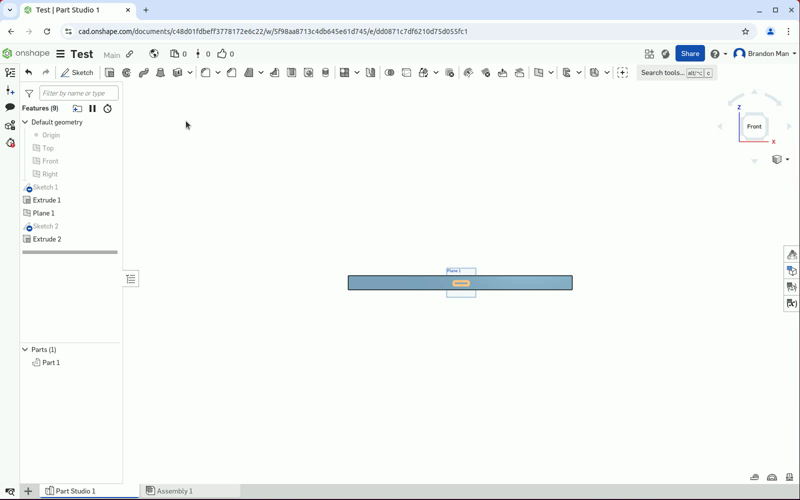
key(shift+h)
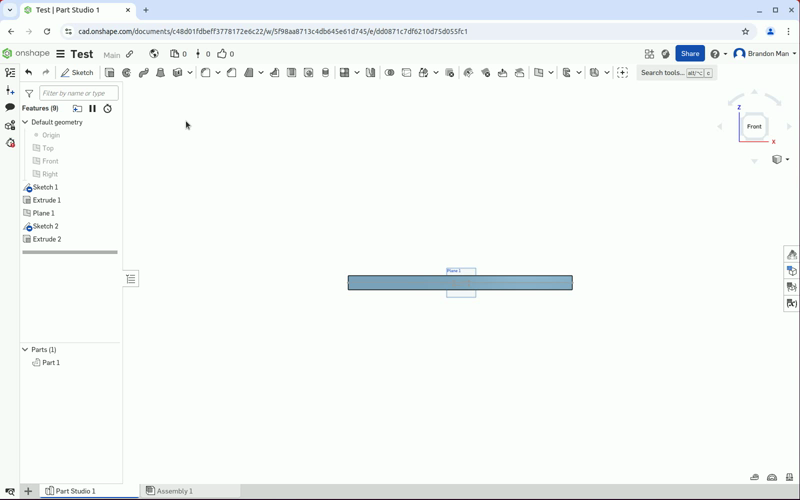
key(shift+7)
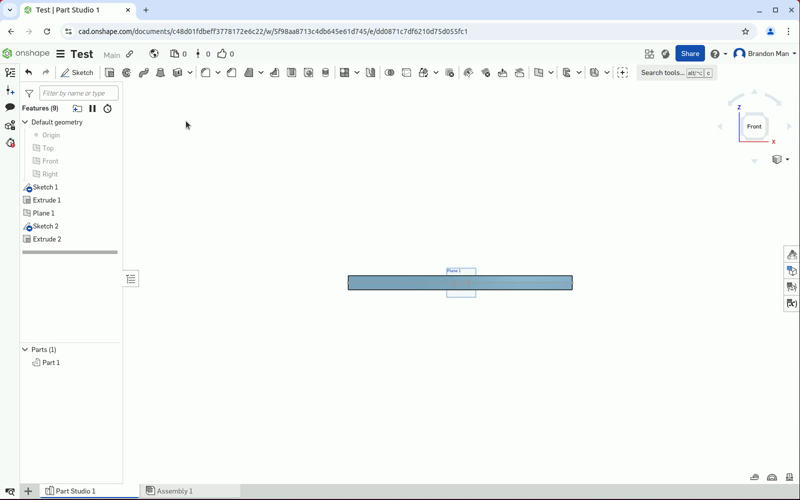
key(left, 2)
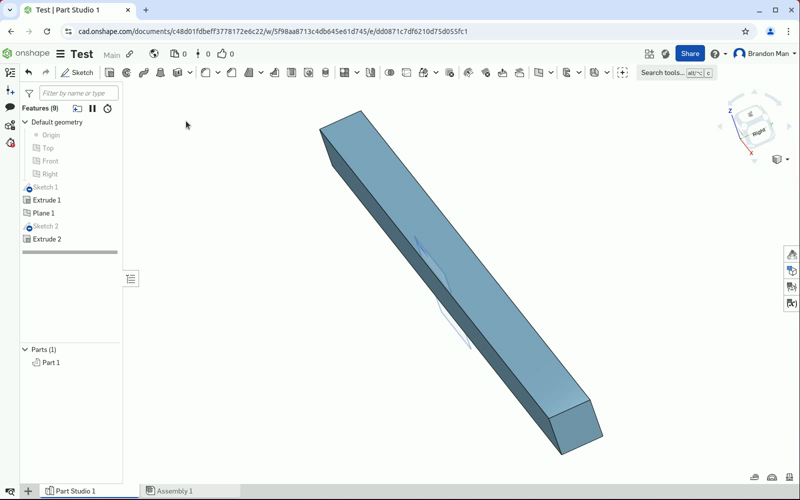
key(down, 2)
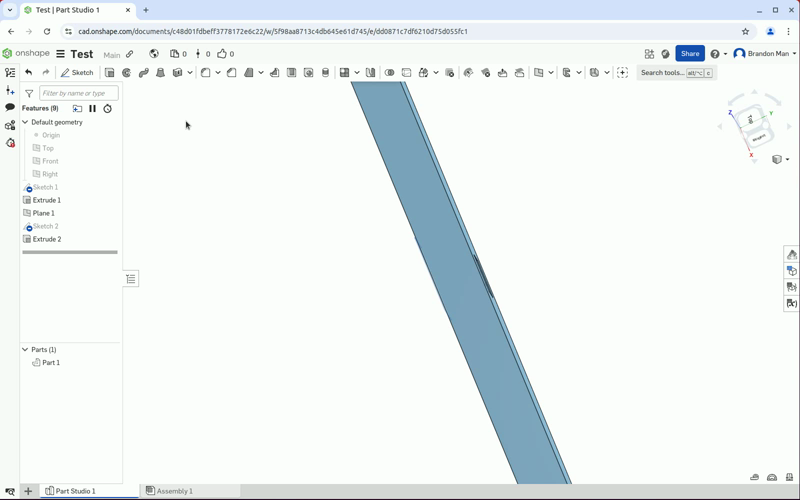
key(up, 2)
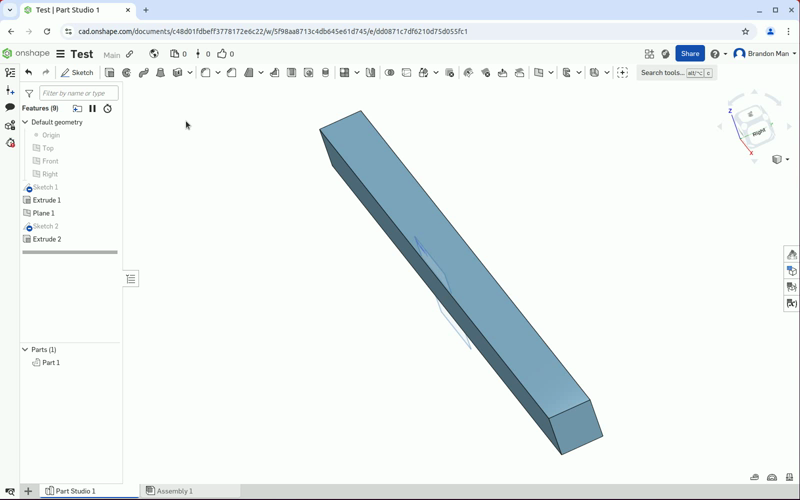
key(right, 2)
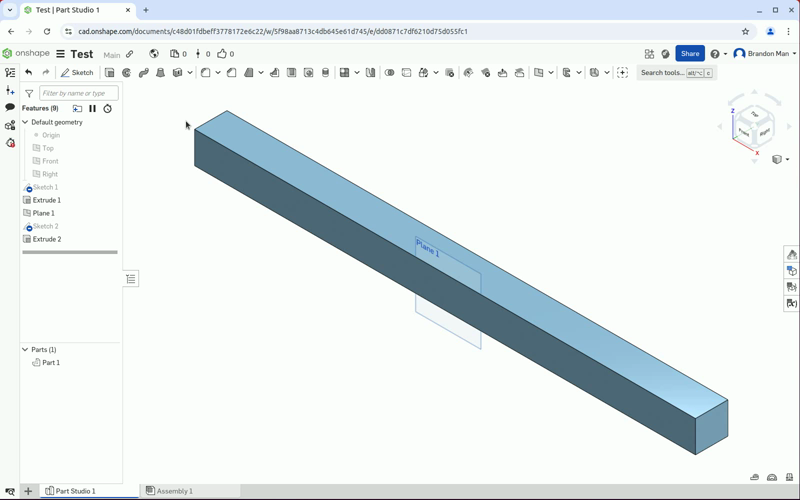
mouse_move(73, 189)
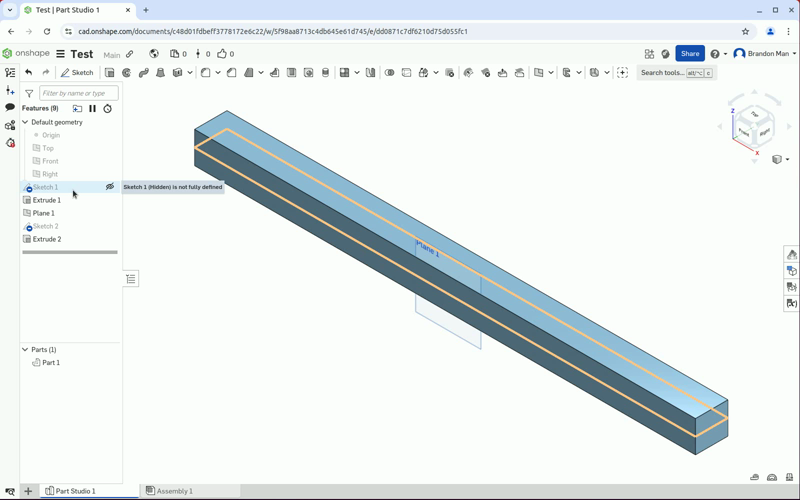
click(73, 189)